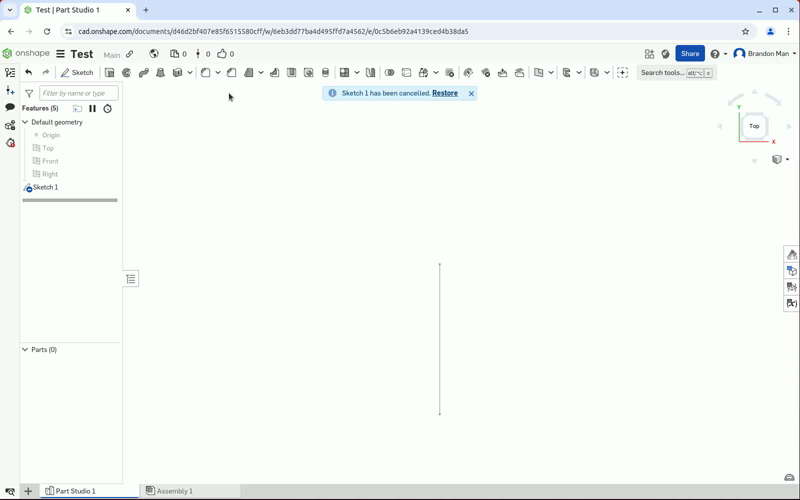
key(shift+h)
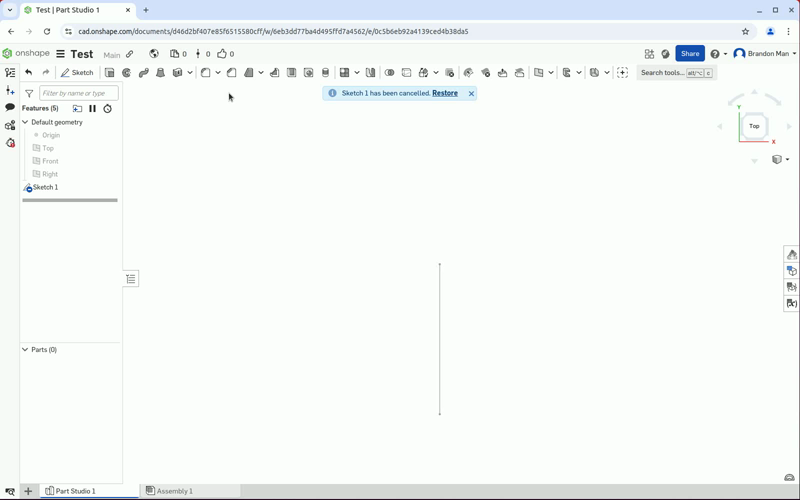
key(shift+s)
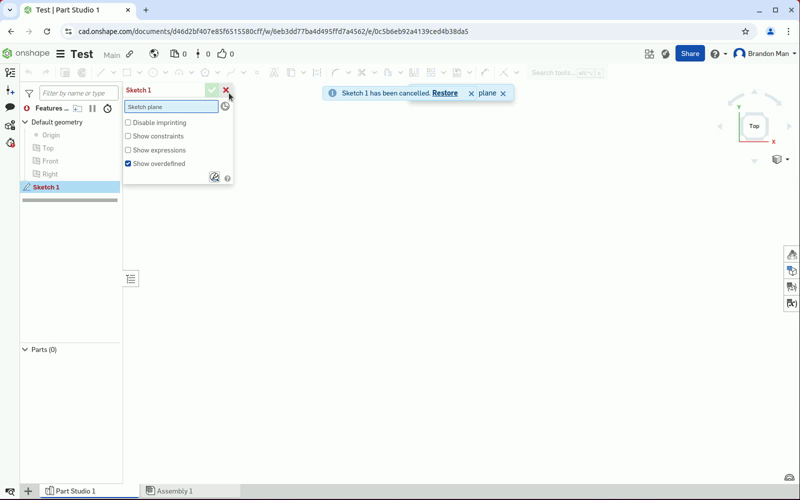
mouse_move(73, 150)
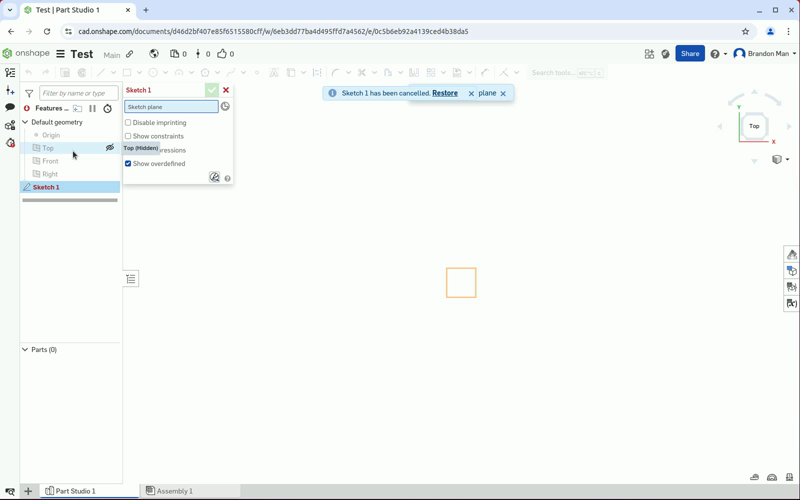
click(73, 150)
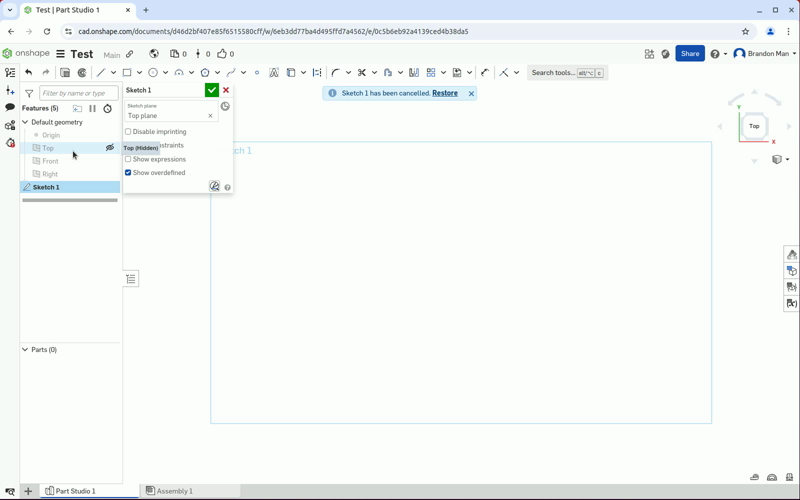
mouse_move(73, 352)
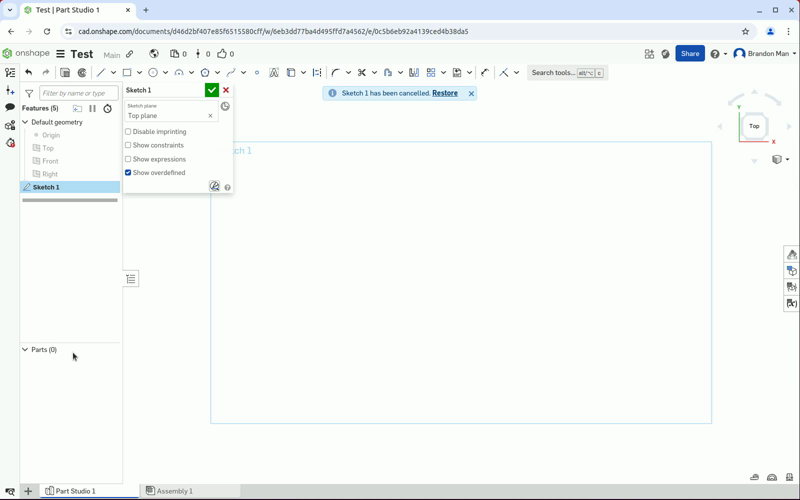
key(y)
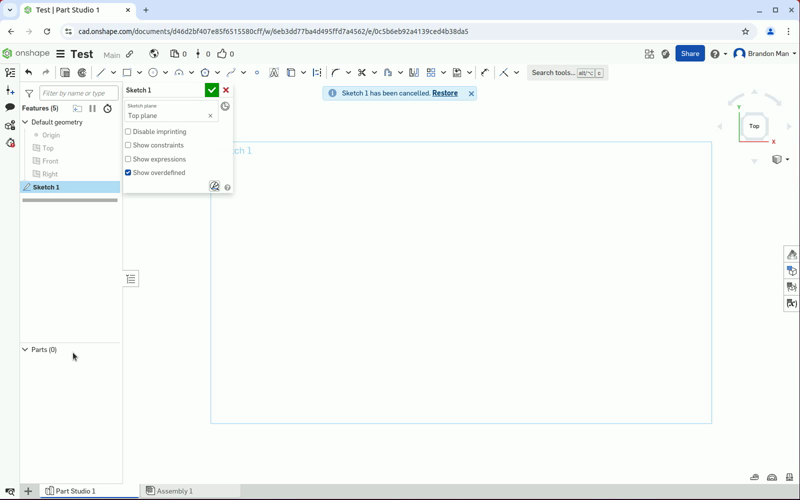
key(l)
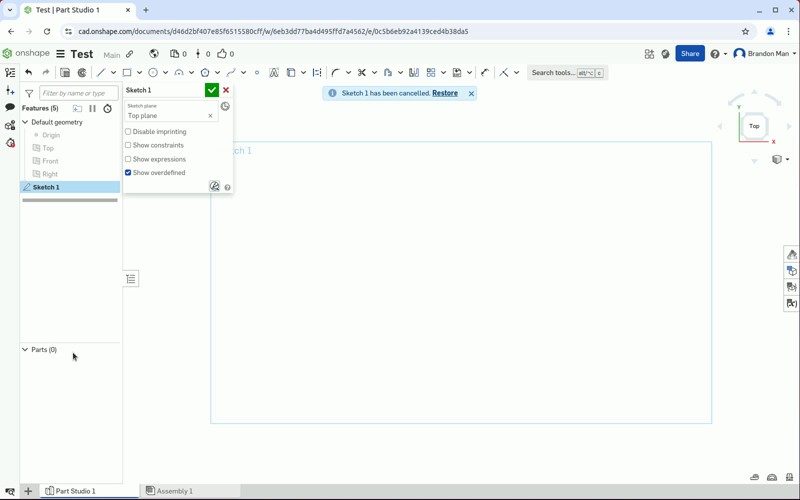
key_down(shift)
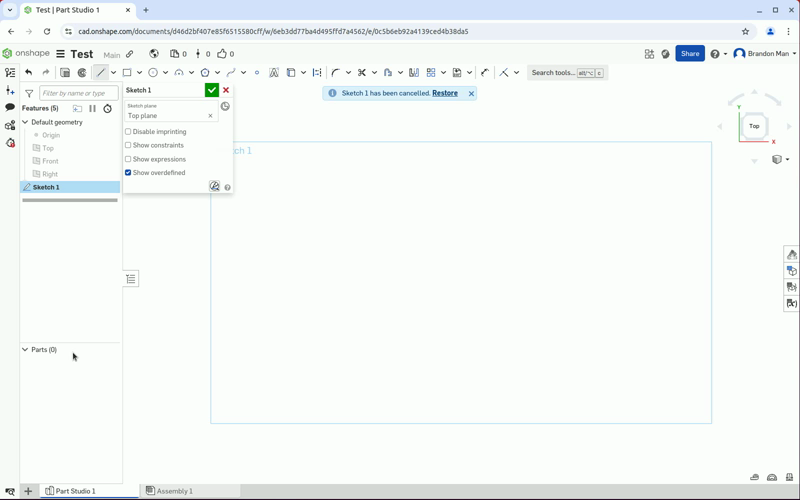
mouse_move(358, 345)
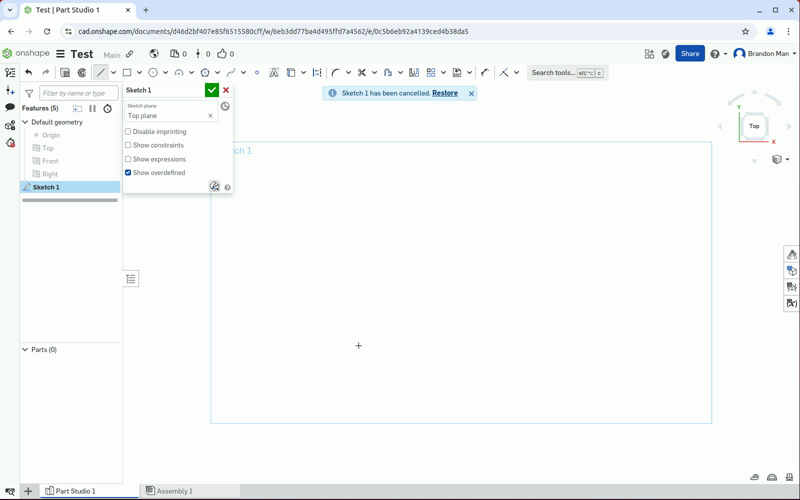
click(358, 345)
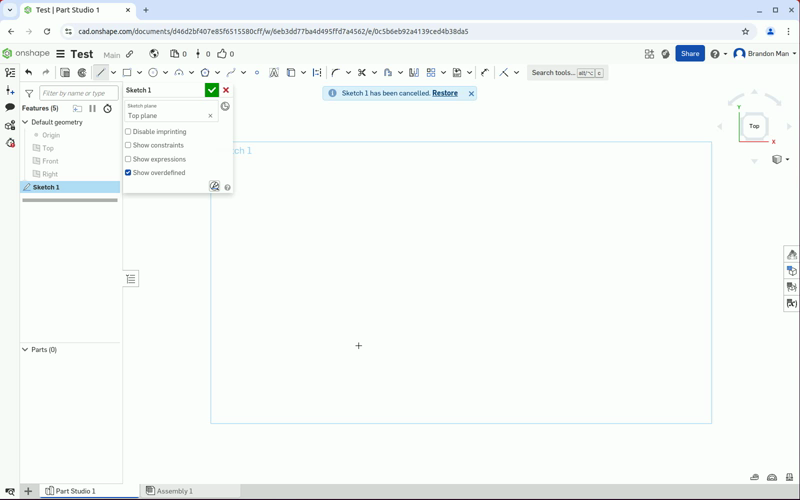
key_up(shift)
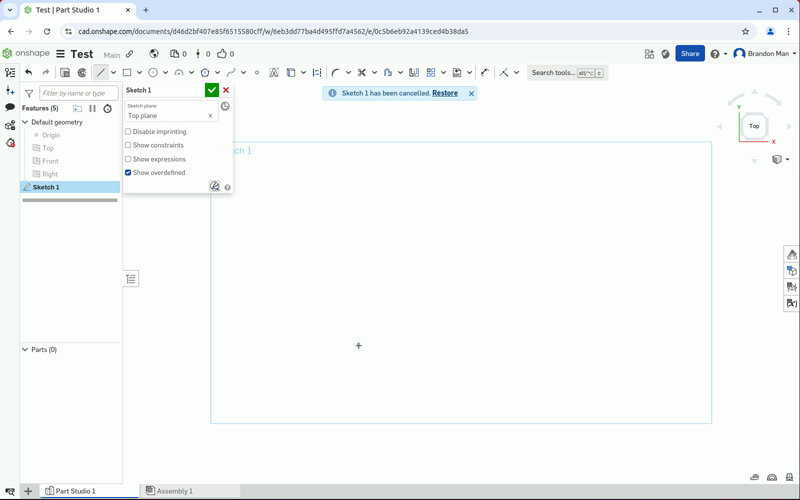
key_down(shift)
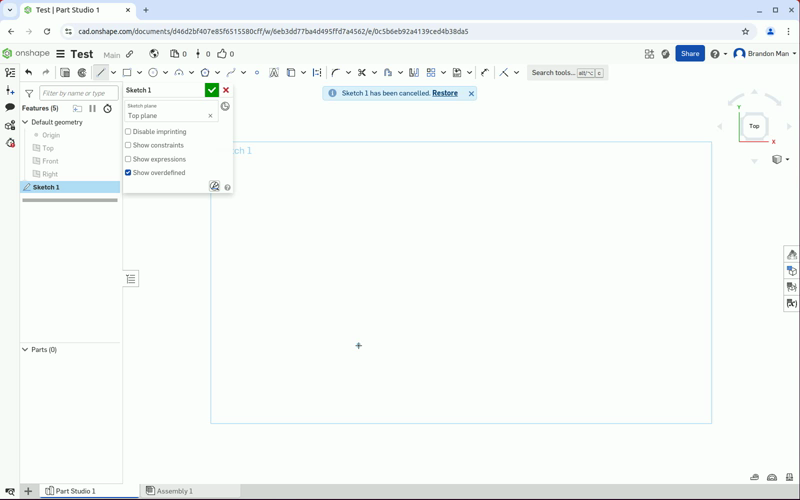
mouse_move(561, 345)
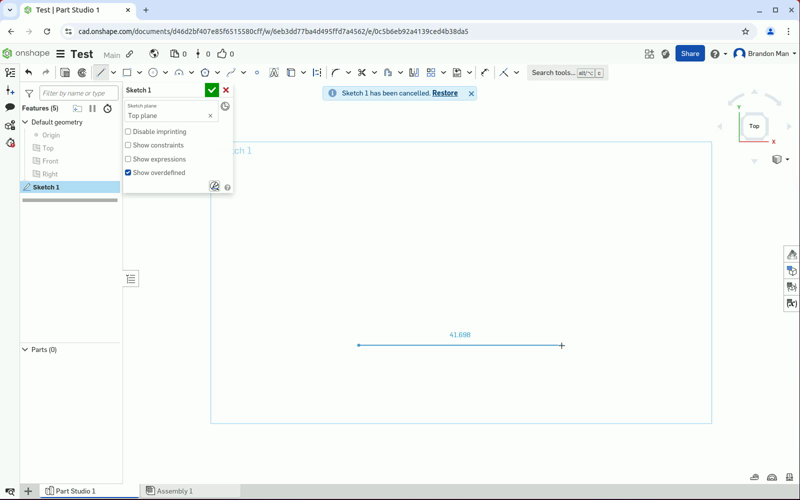
click(561, 345)
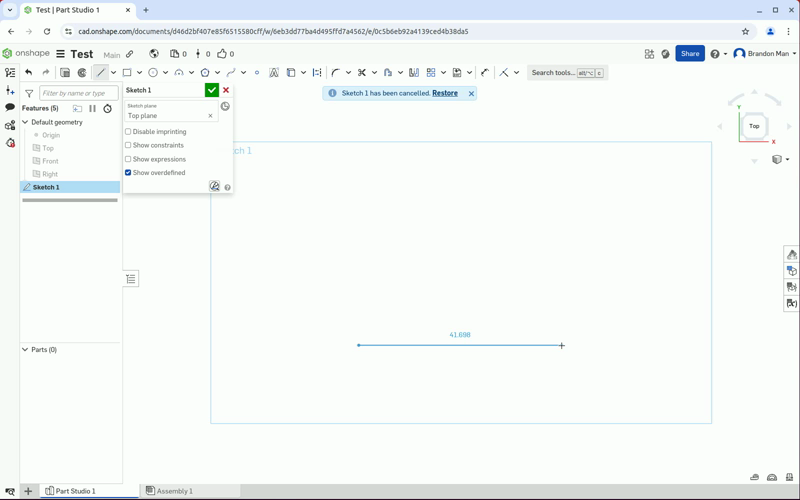
key_up(shift)
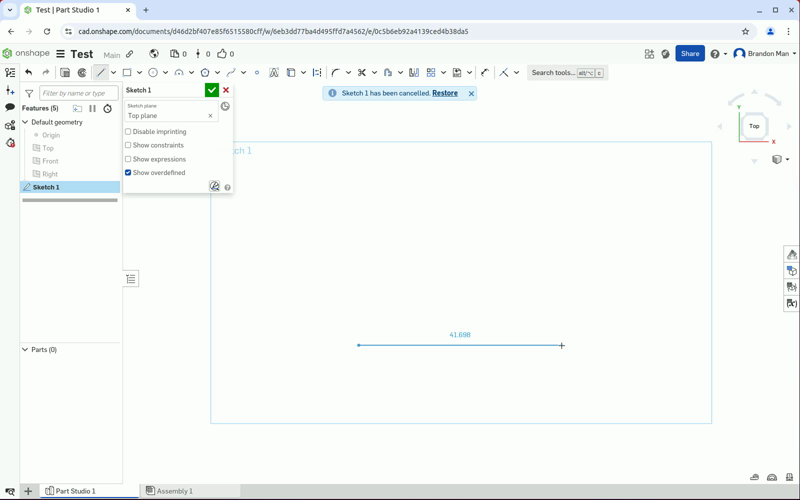
key_down(shift)
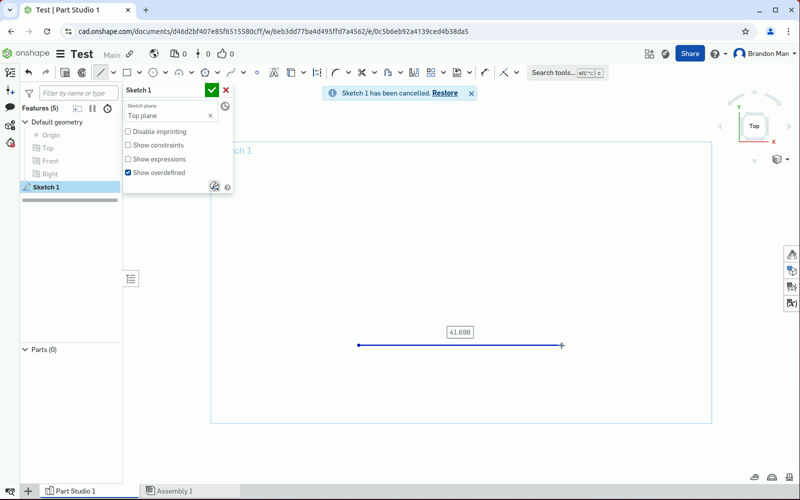
mouse_move(561, 221)
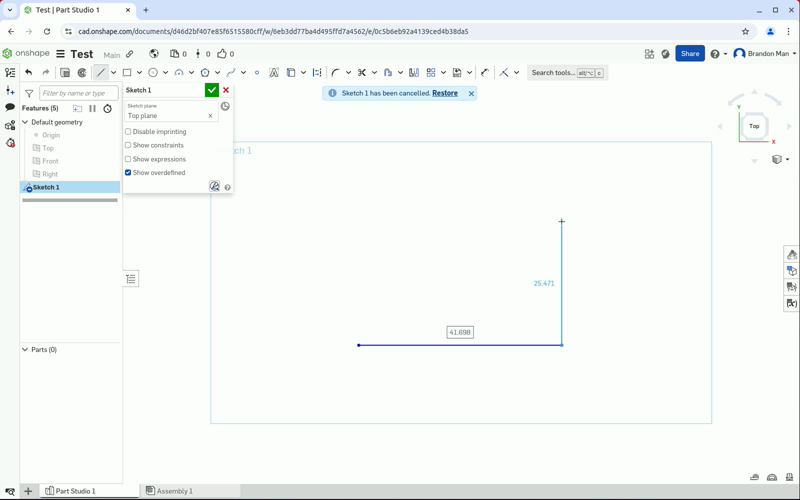
click(561, 221)
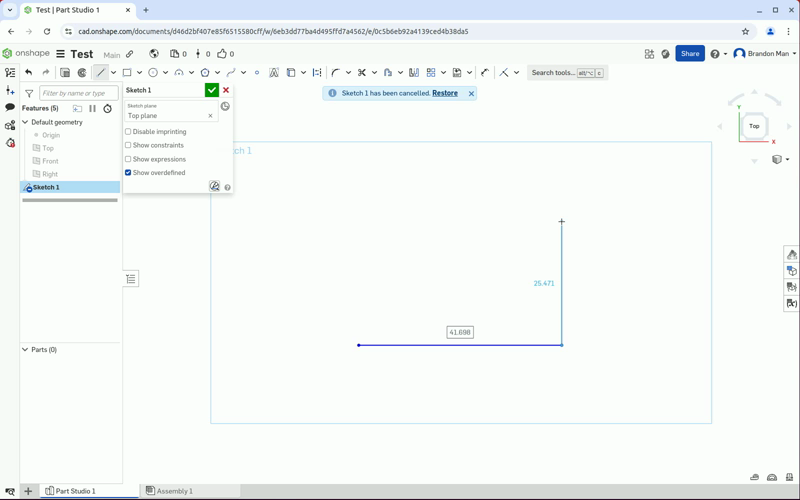
key_up(shift)
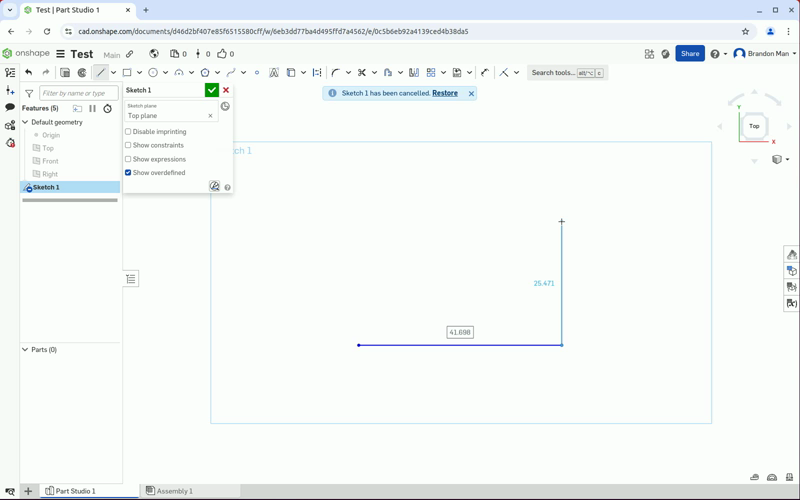
key_down(shift)
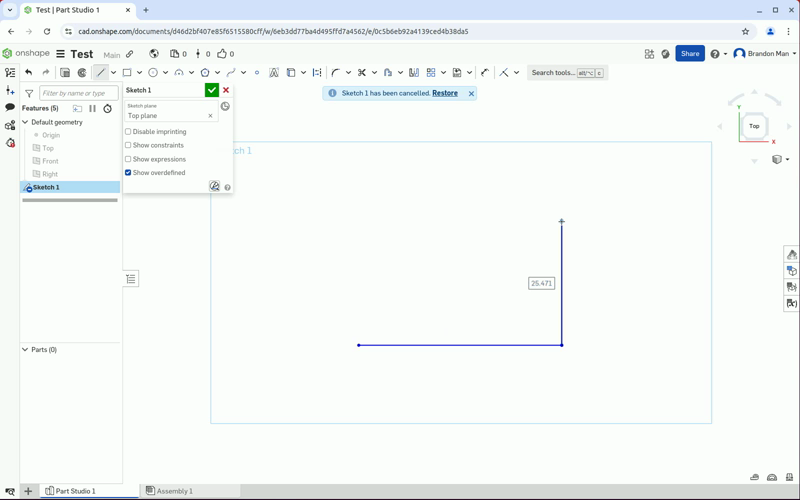
mouse_move(358, 221)
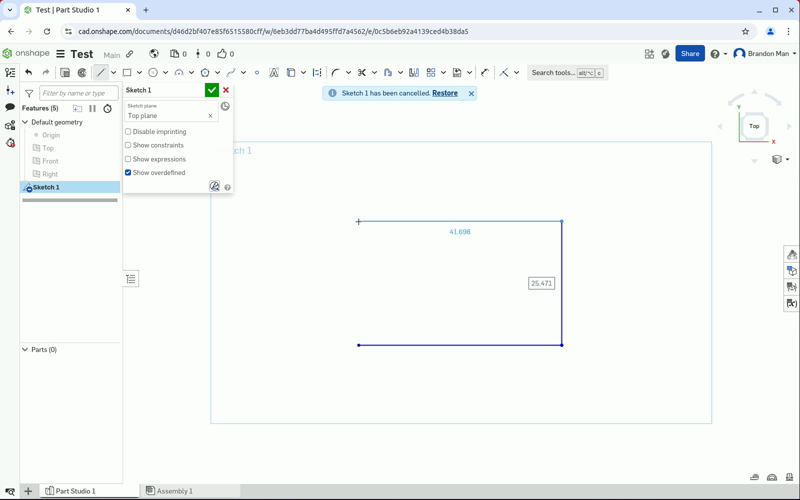
click(358, 221)
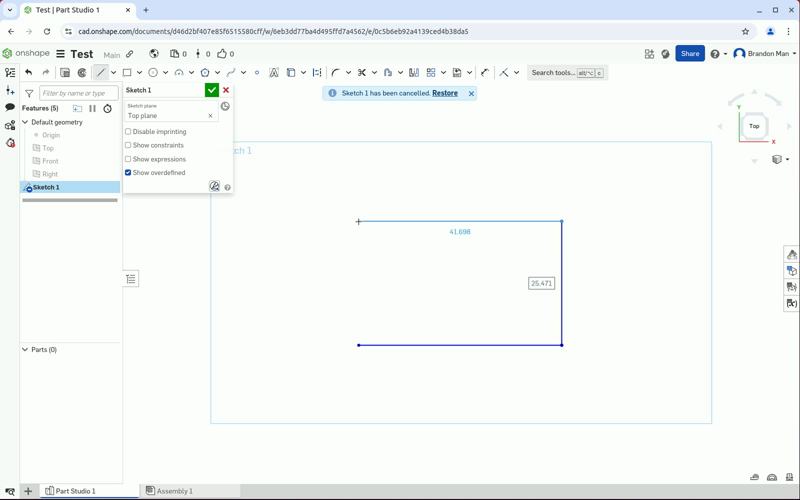
key_up(shift)
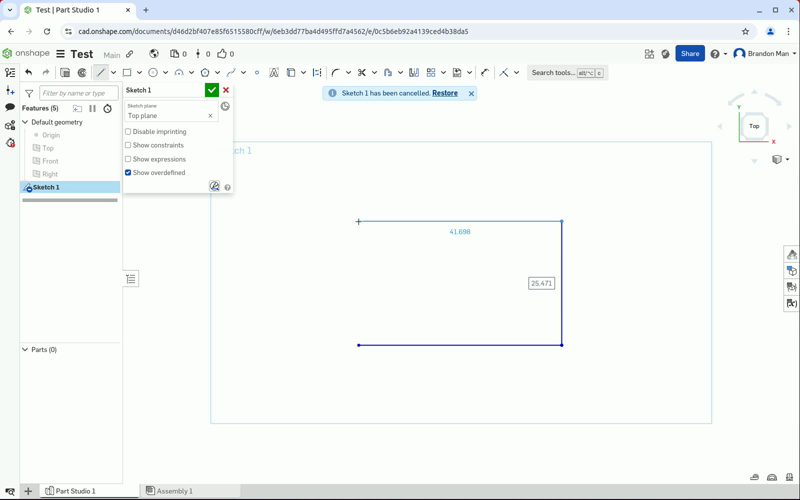
key_down(shift)
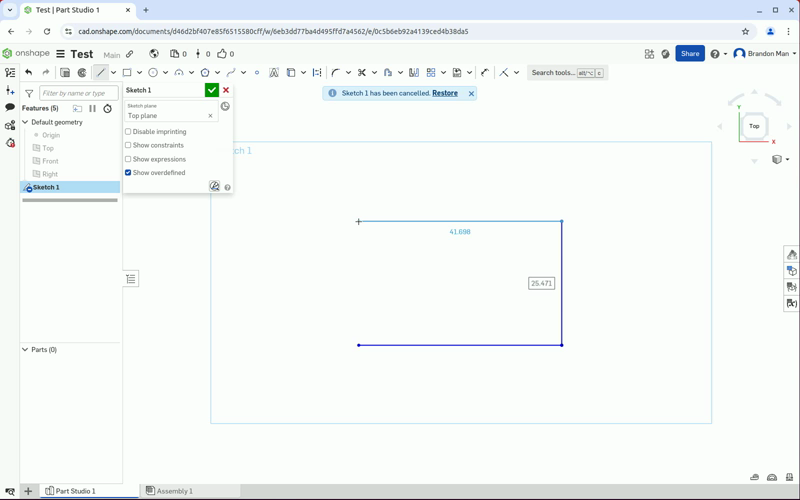
mouse_move(358, 345)
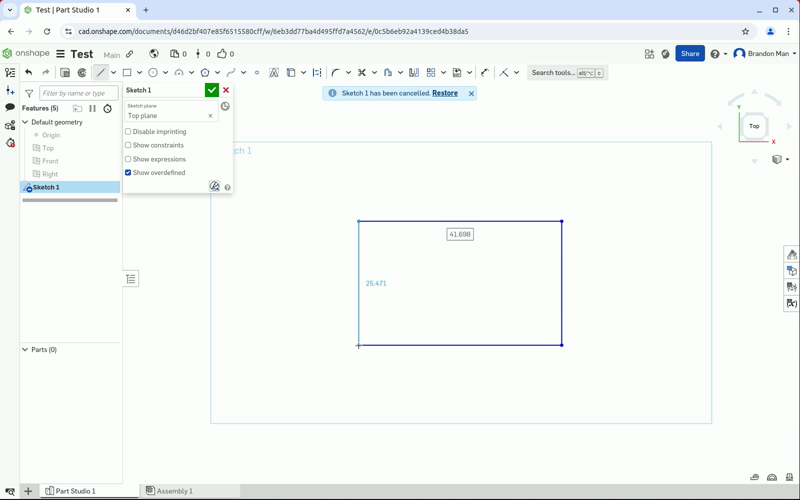
key_up(shift)
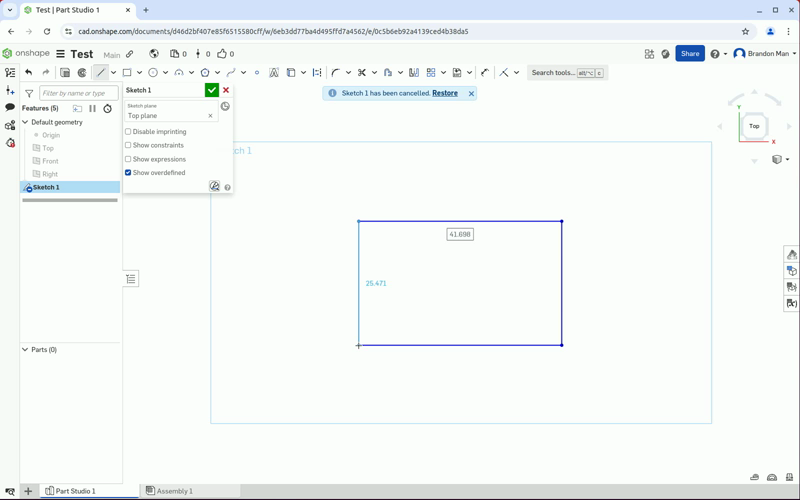
click(358, 345)
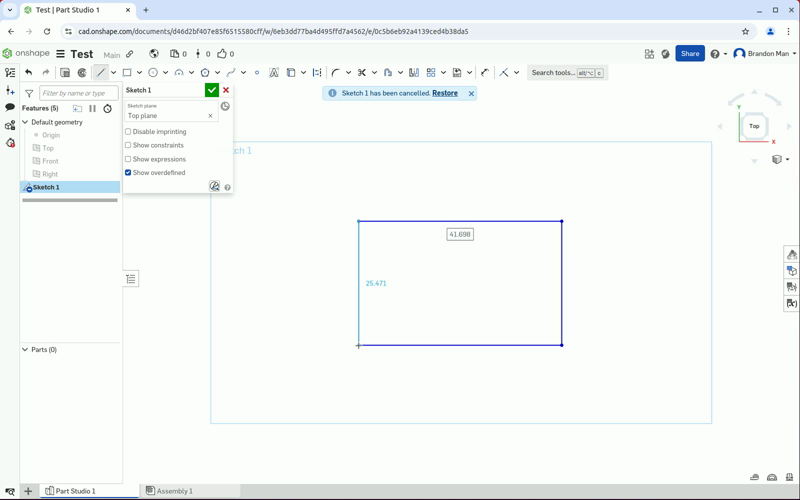
key(esc)
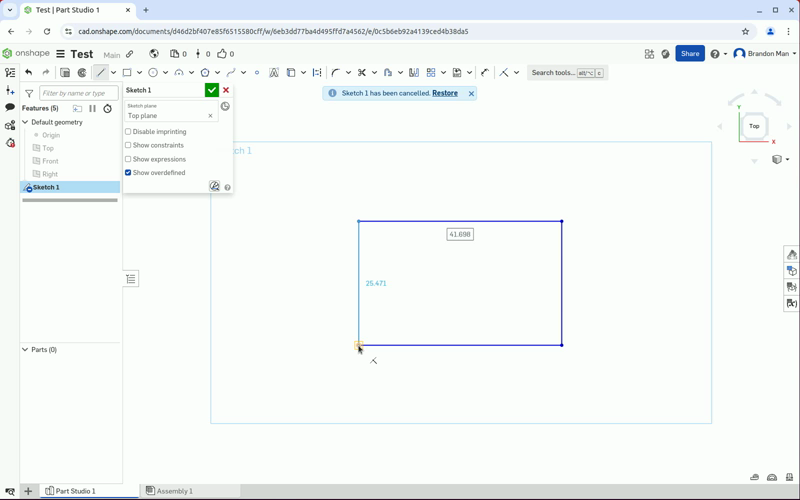
mouse_move(458, 262)
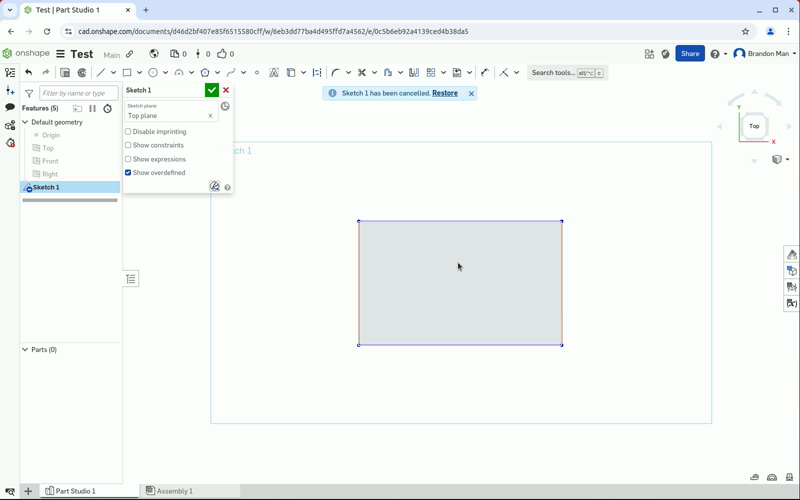
click(458, 262)
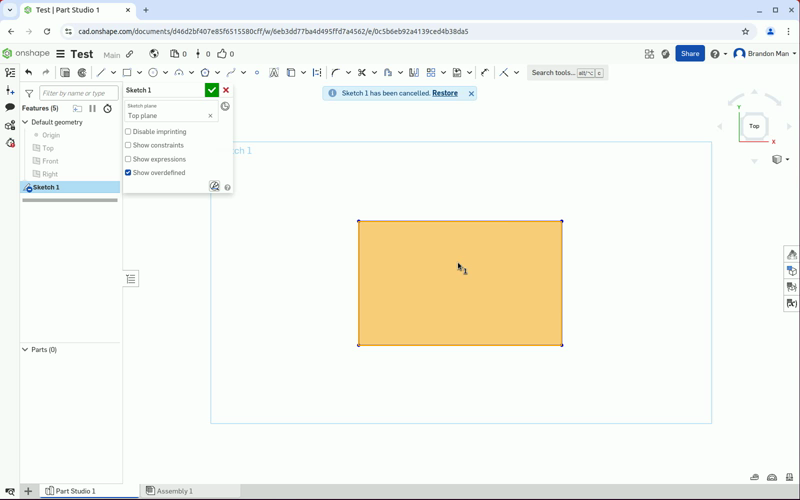
mouse_move(73, 352)
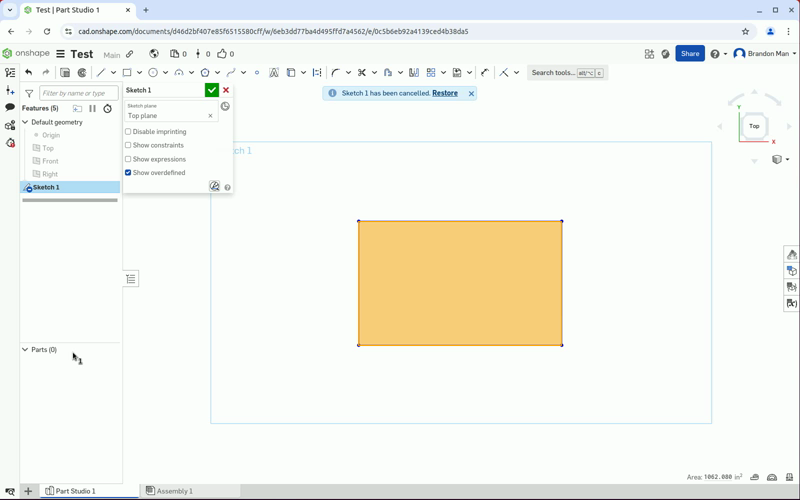
key(shift+y)
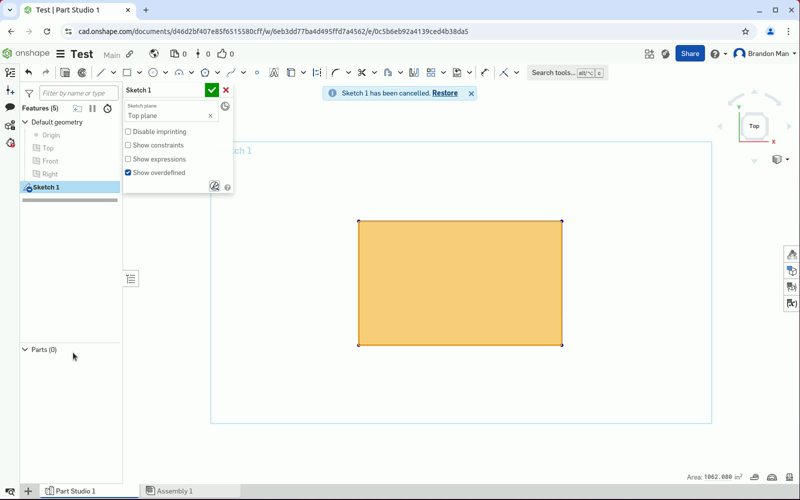
key(shift+e)
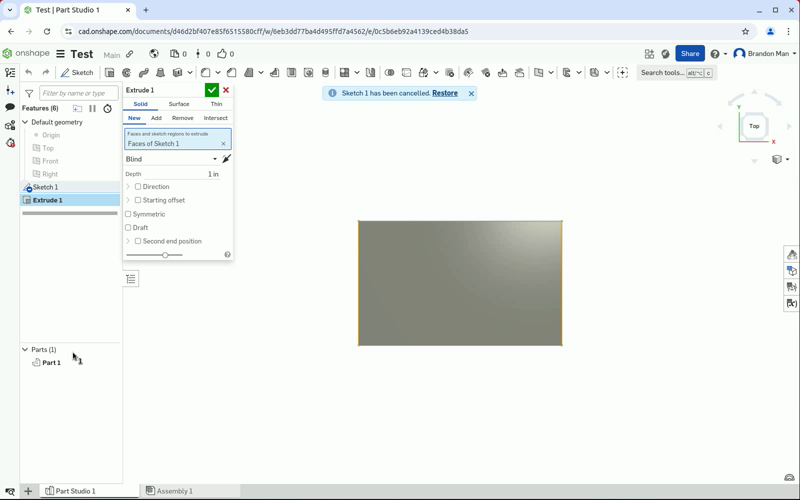
mouse_move(143, 106)
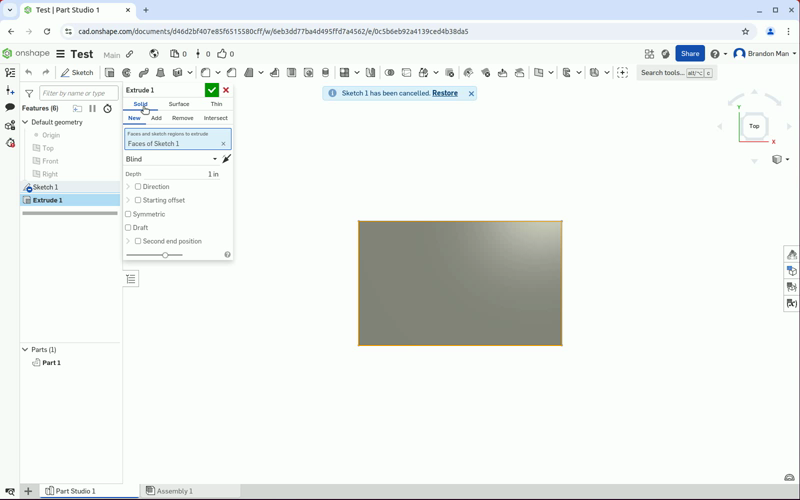
click(143, 106)
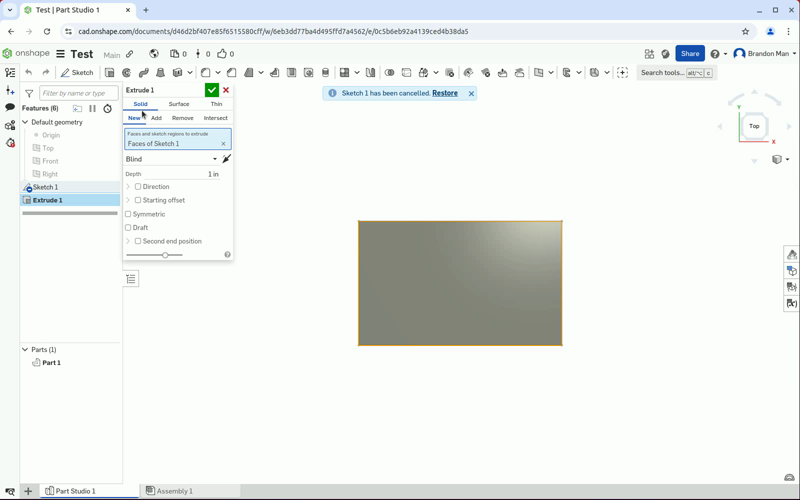
mouse_move(137, 120)
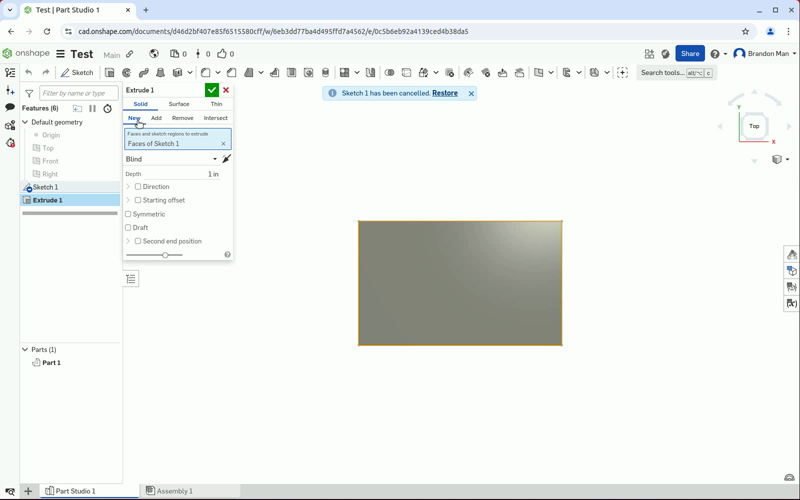
click(137, 120)
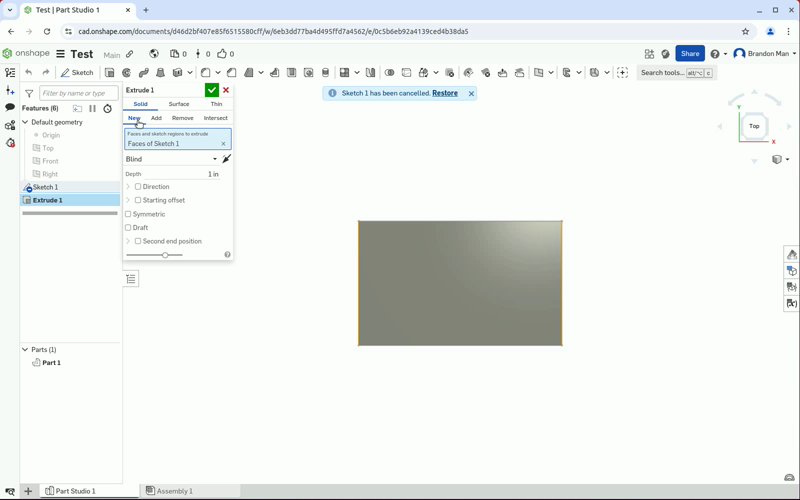
key(tab, 4)
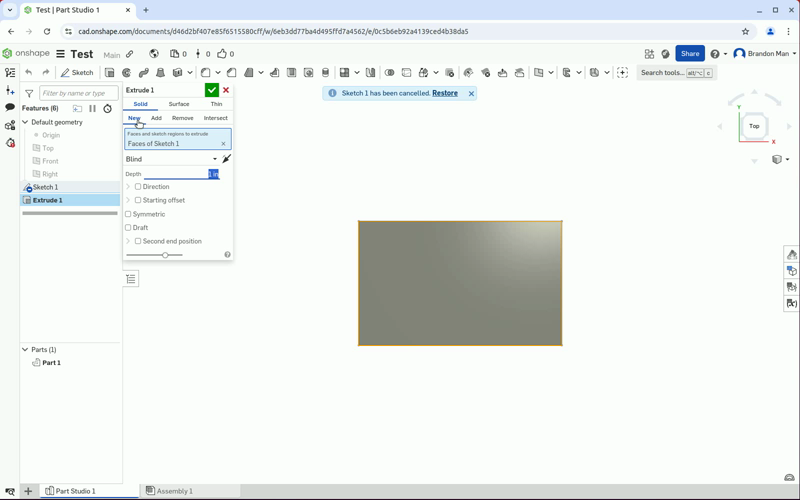
text(23.108)
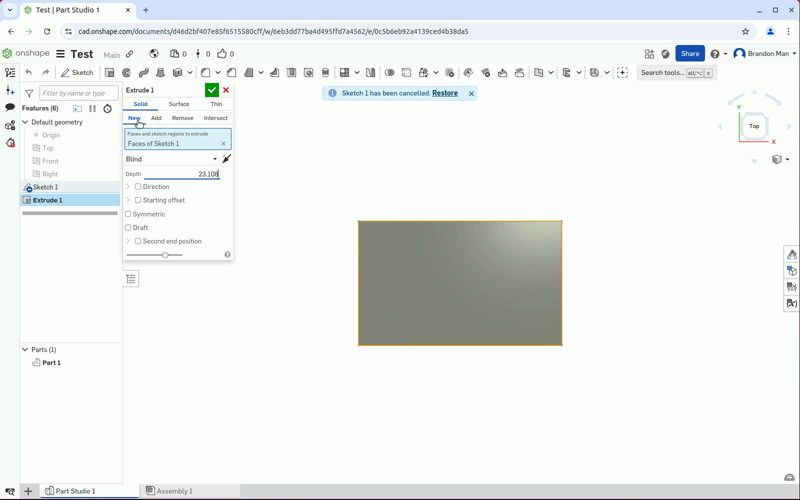
key(enter)
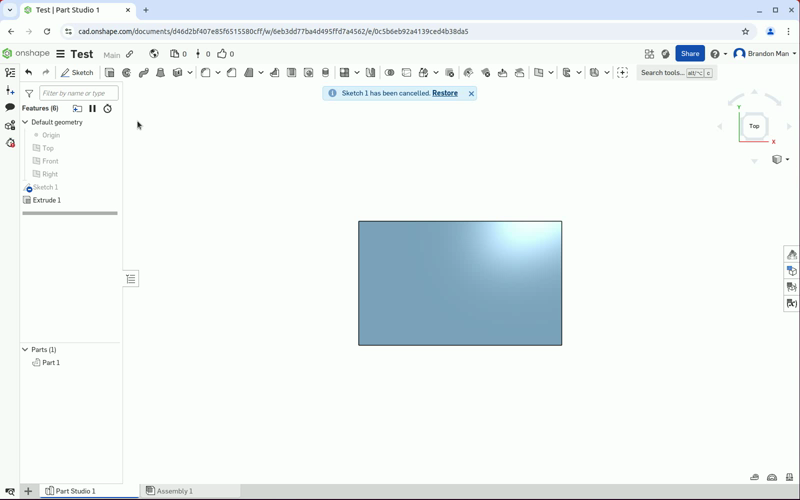
key(shift+h)
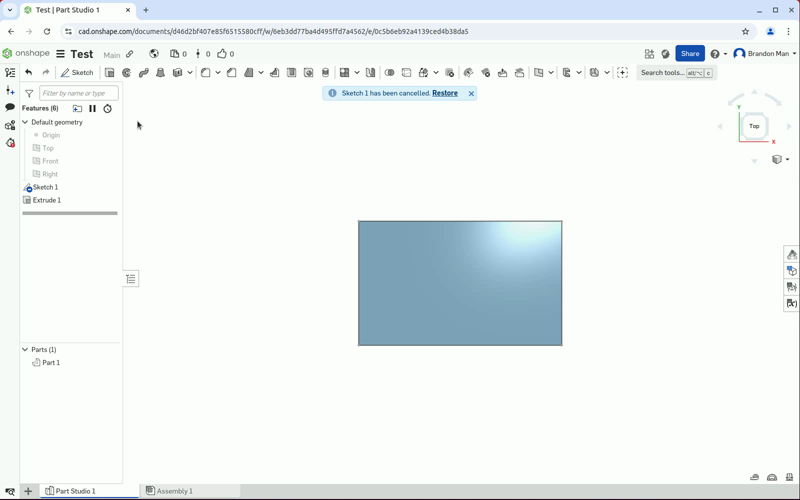
key(shift+h)
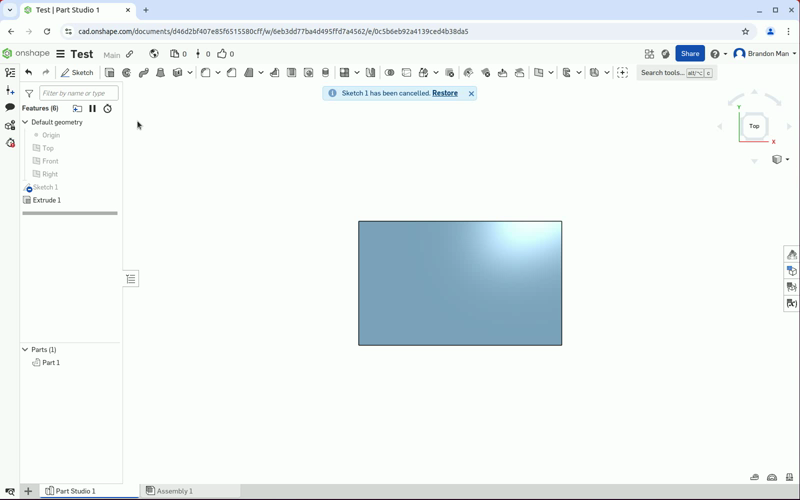
mouse_move(73, 189)
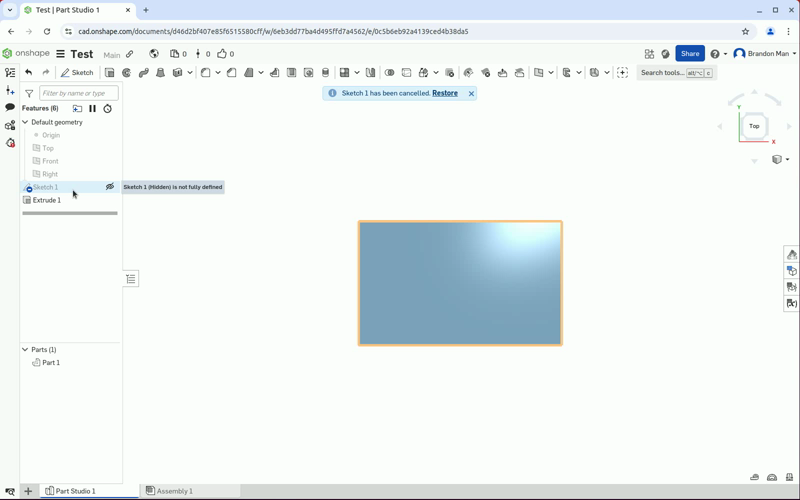
click(73, 189)
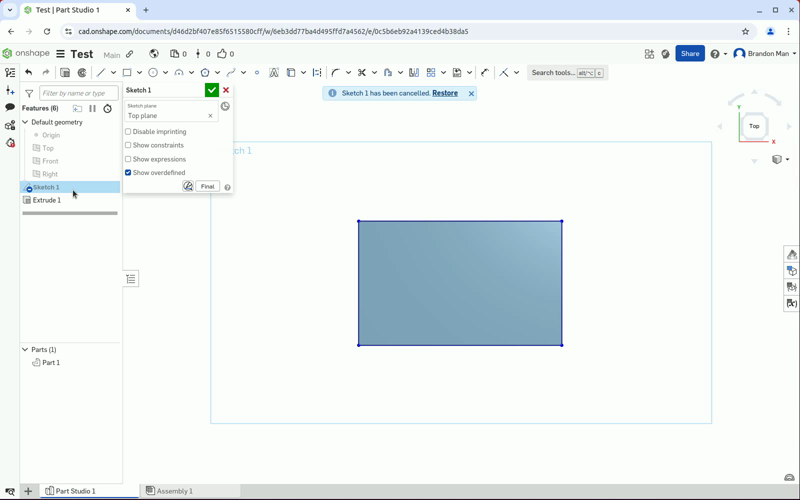
mouse_move(229, 92)
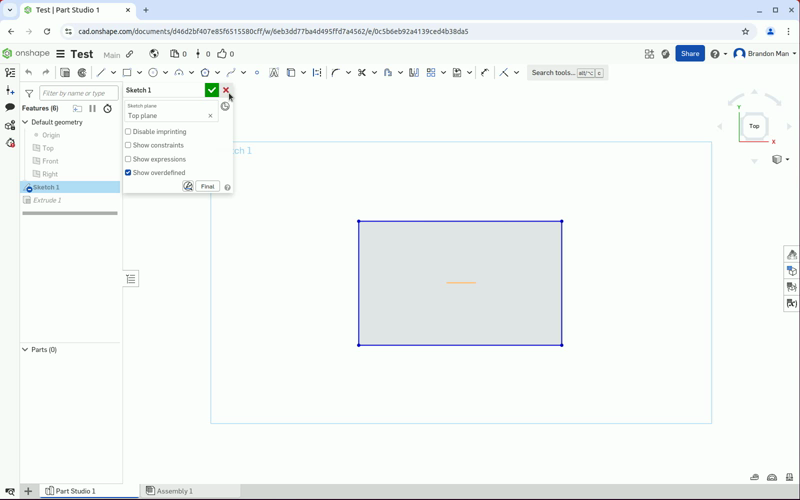
click(229, 92)
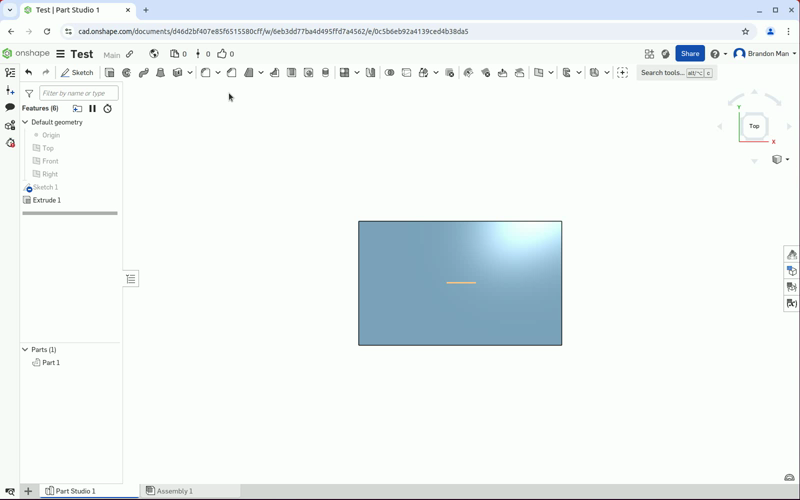
mouse_move(73, 352)
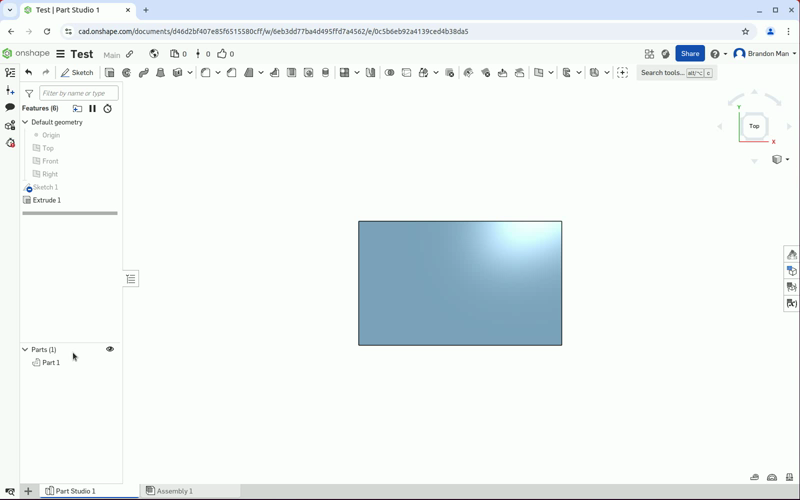
key(y)
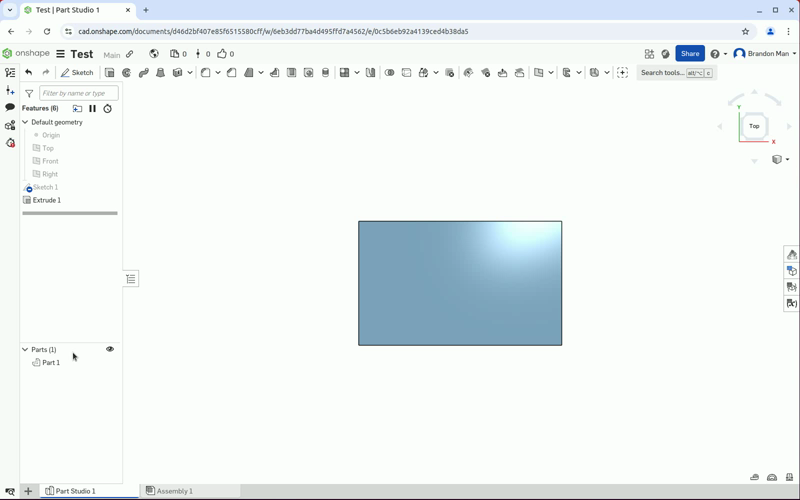
key(shift+p)
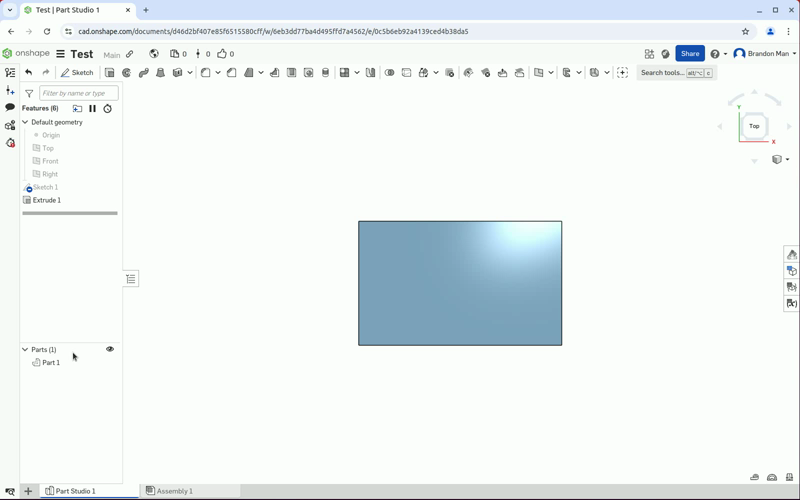
key(space)
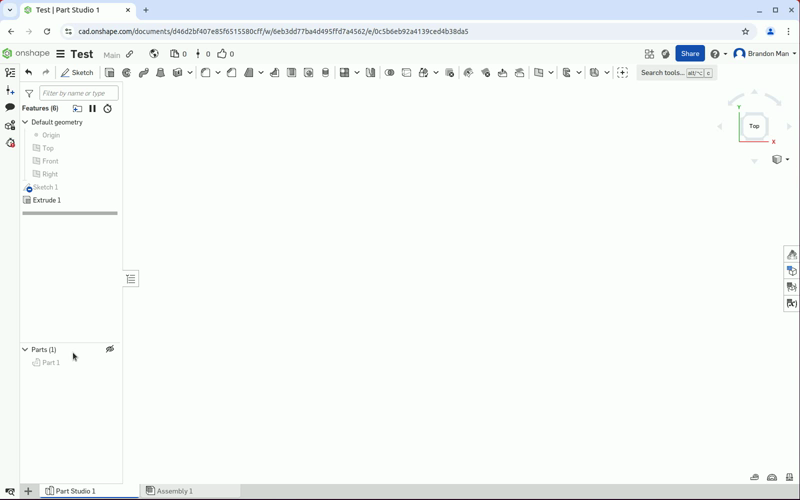
key_down(shift)
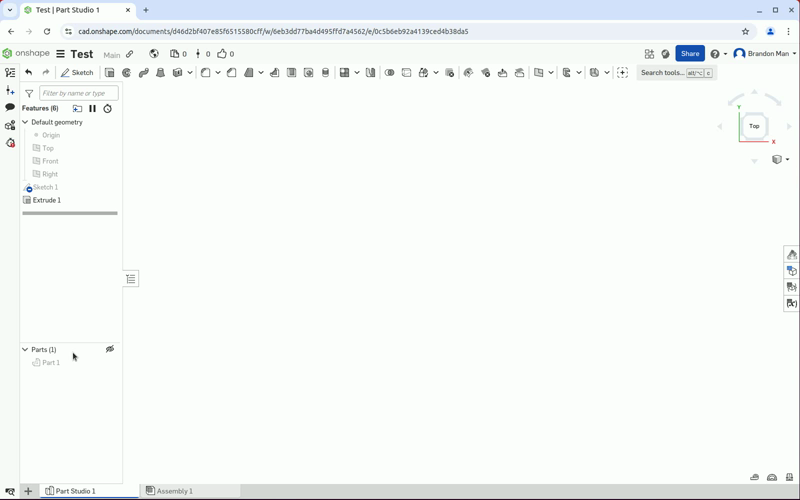
key(up)
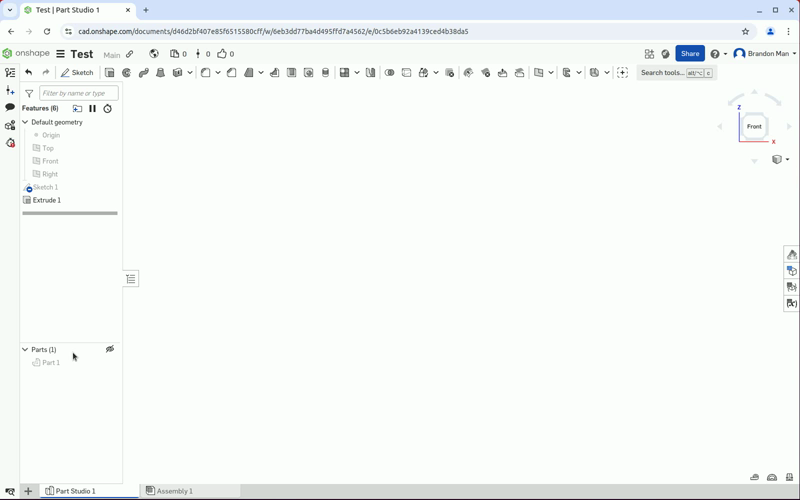
key_up(shift)
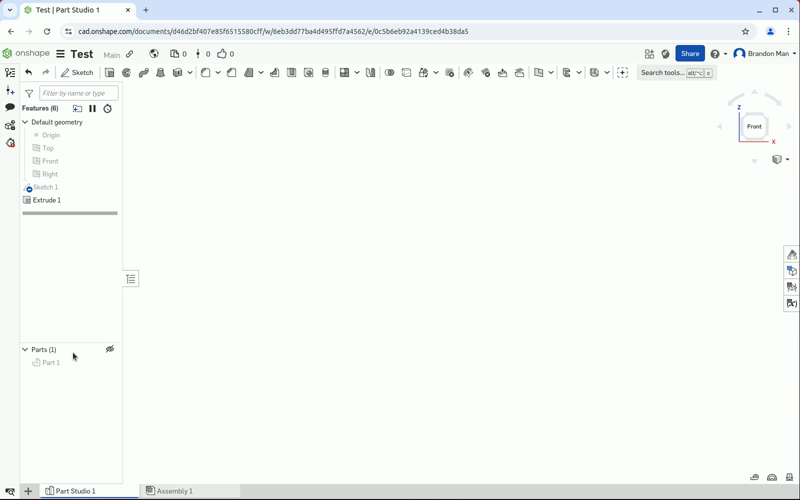
mouse_move(73, 352)
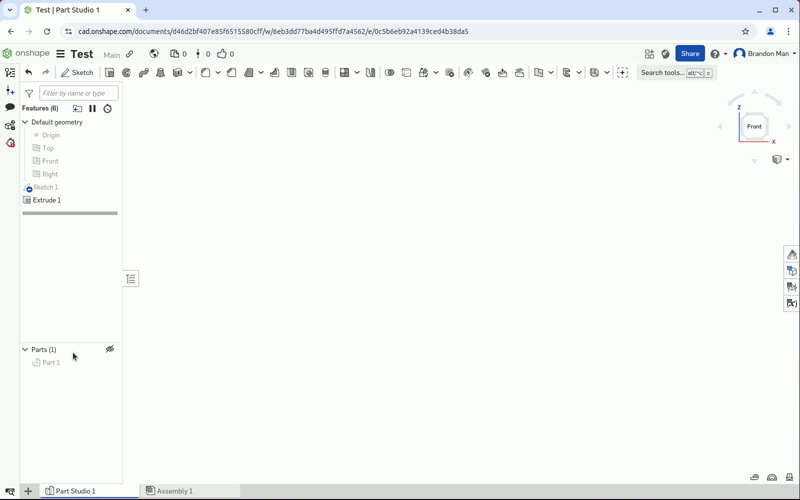
key(shift+y)
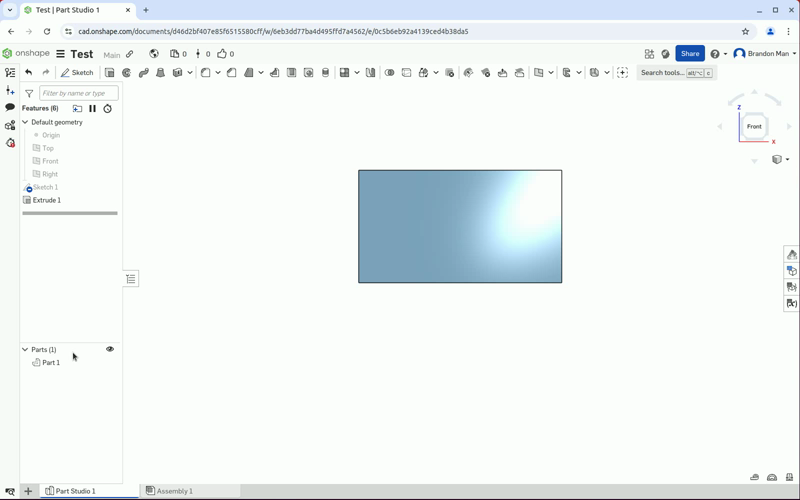
mouse_move(541, 75)
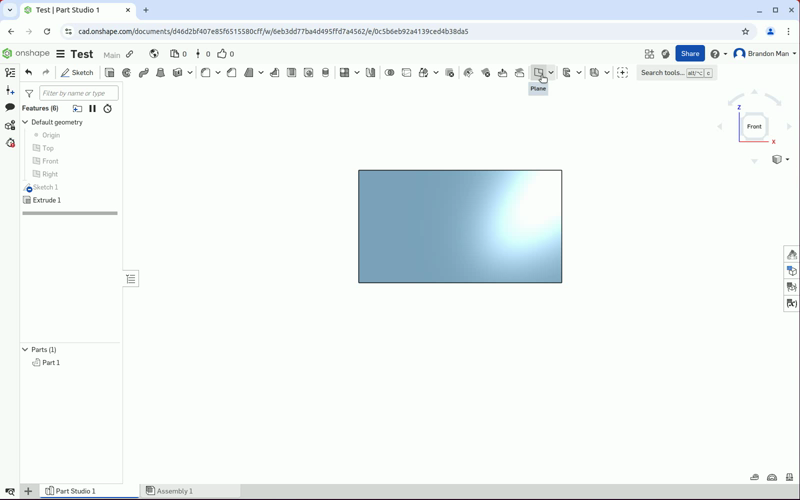
click(541, 75)
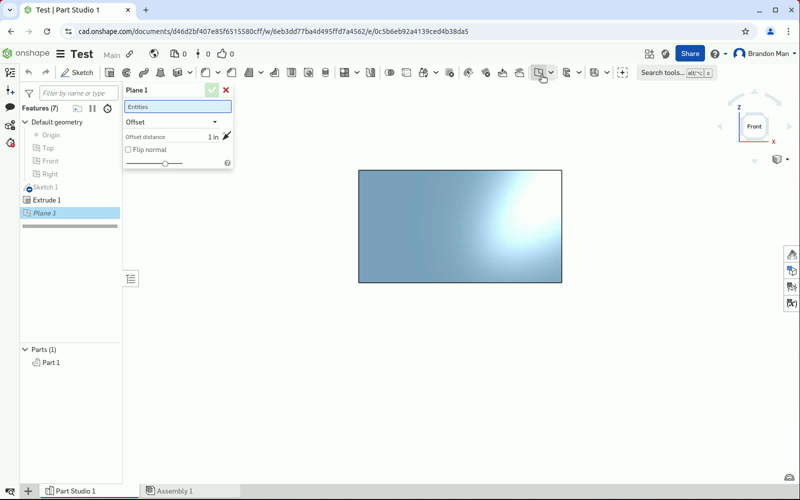
mouse_move(73, 163)
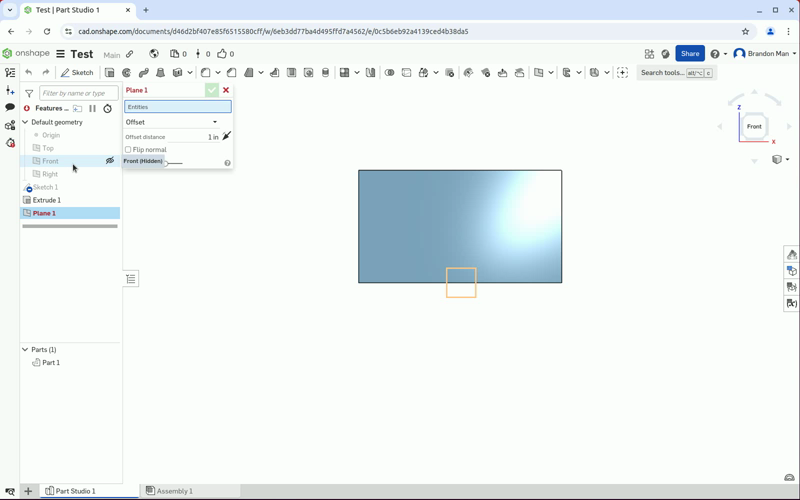
click(73, 163)
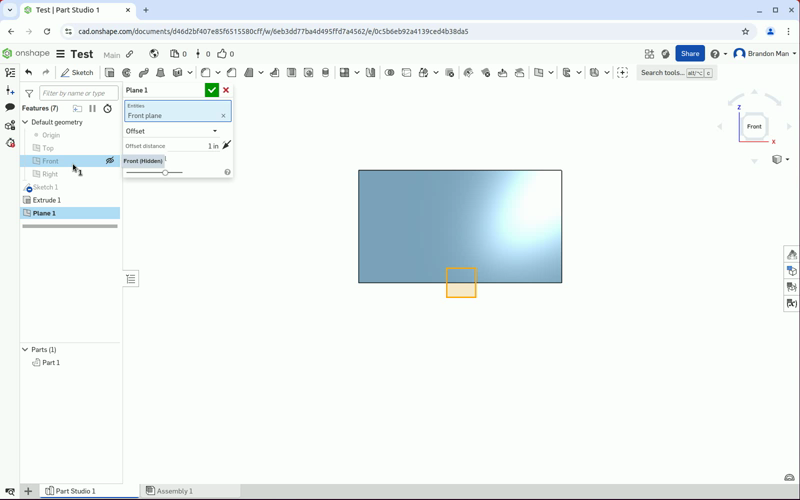
key(tab, 2)
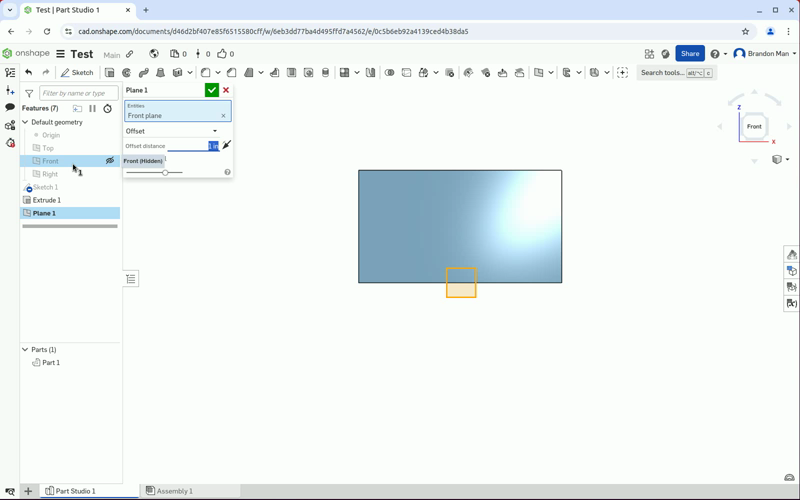
text(12.756)
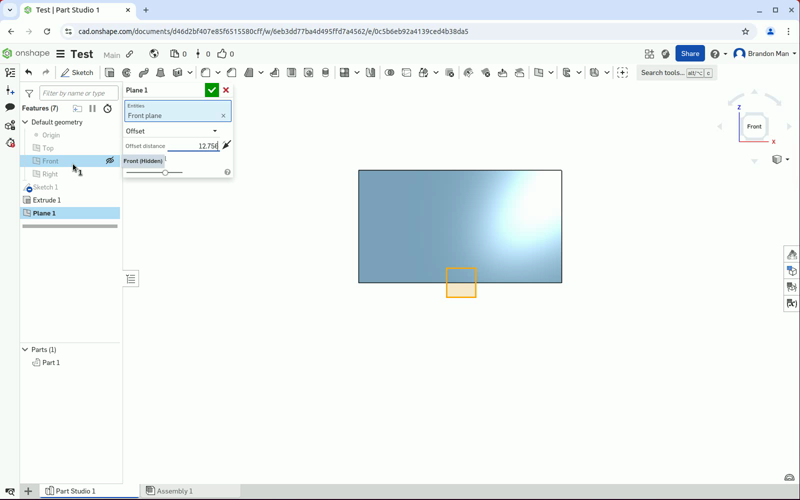
key(enter, 2)
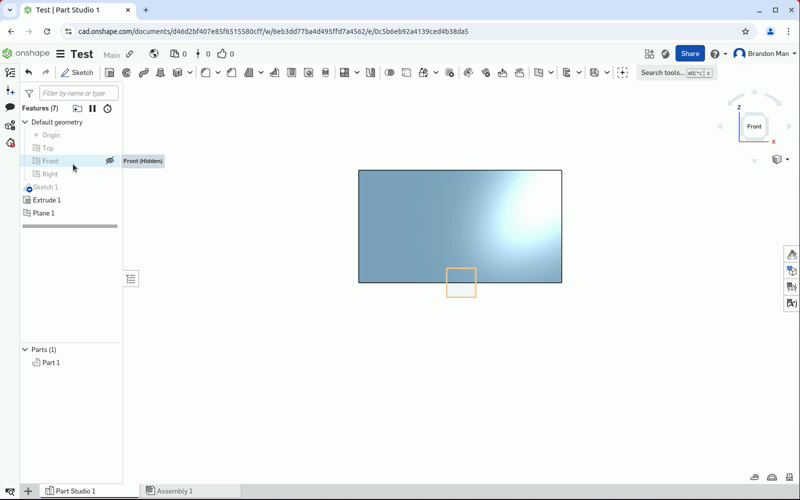
key(shift+s)
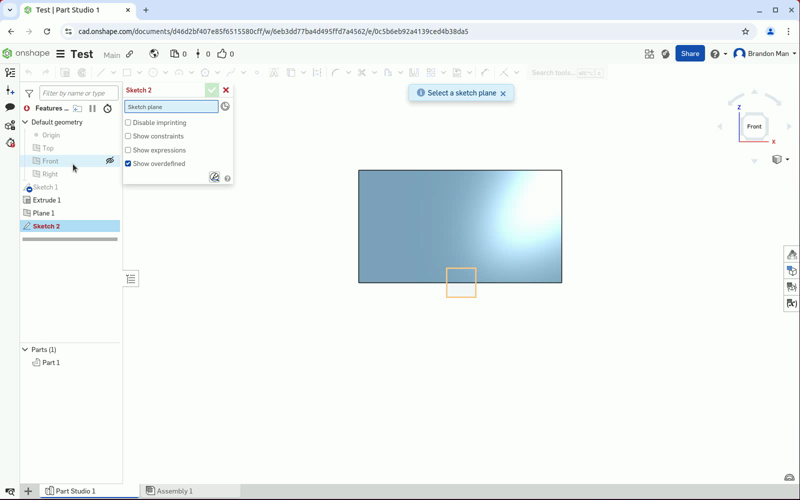
mouse_move(73, 215)
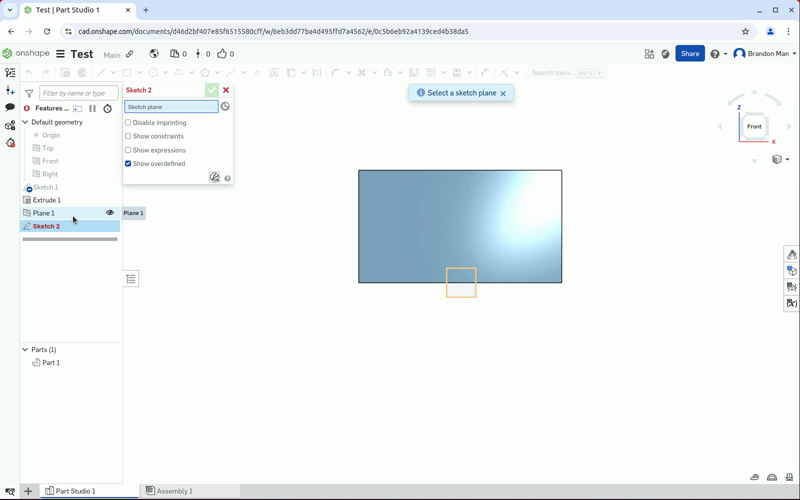
click(73, 215)
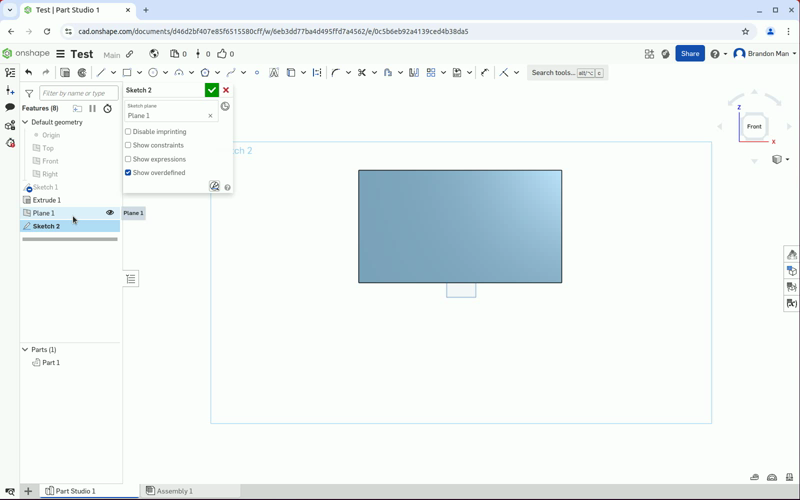
mouse_move(73, 352)
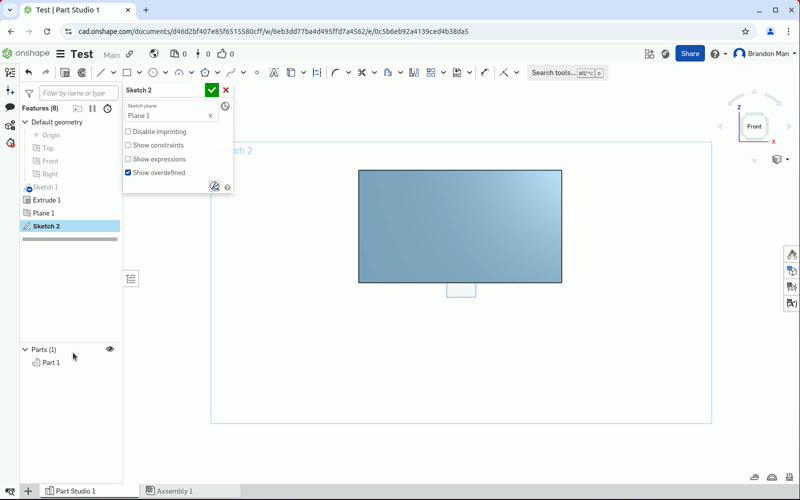
key(y)
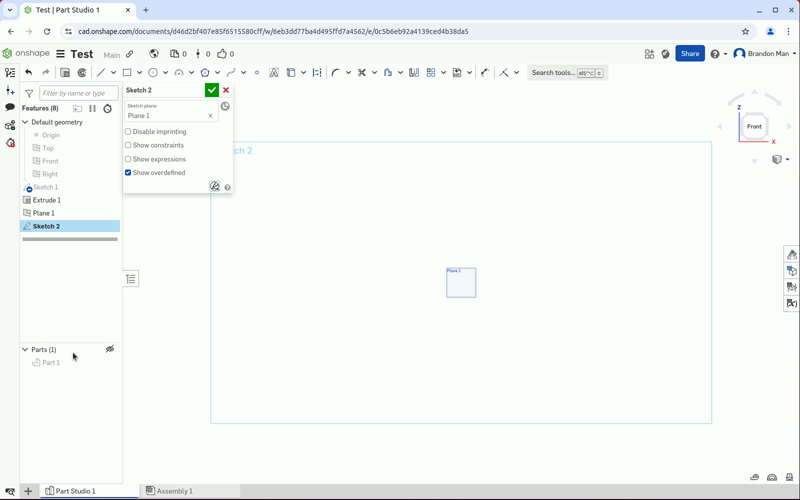
key(l)
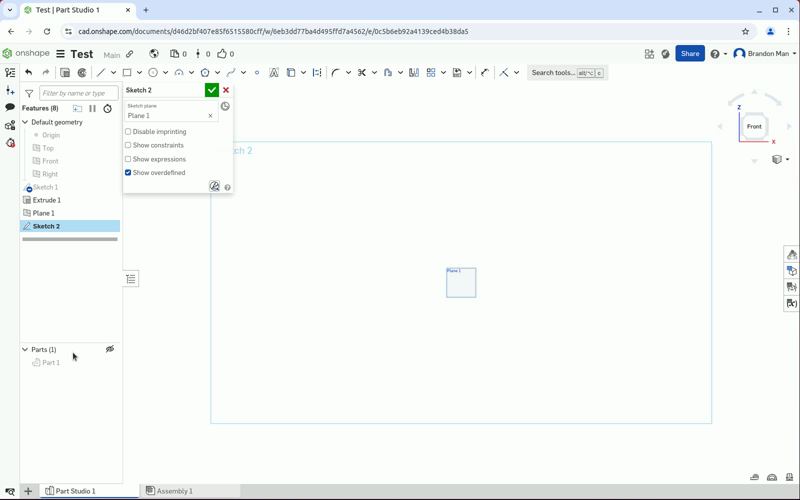
key_down(shift)
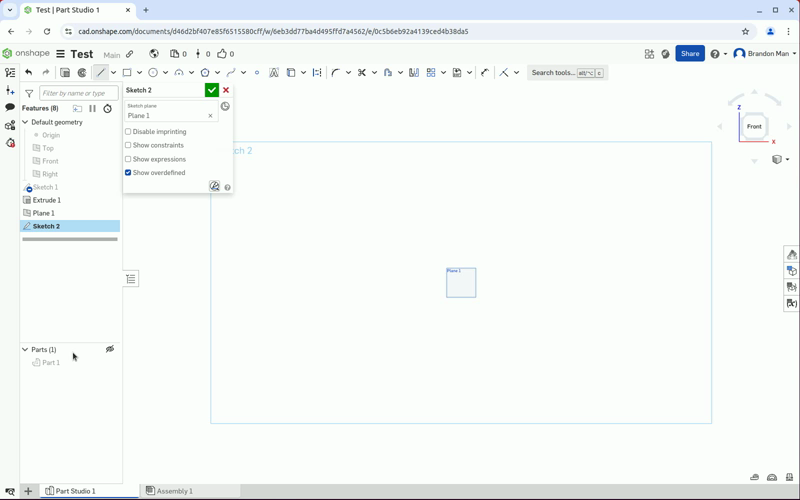
mouse_move(404, 170)
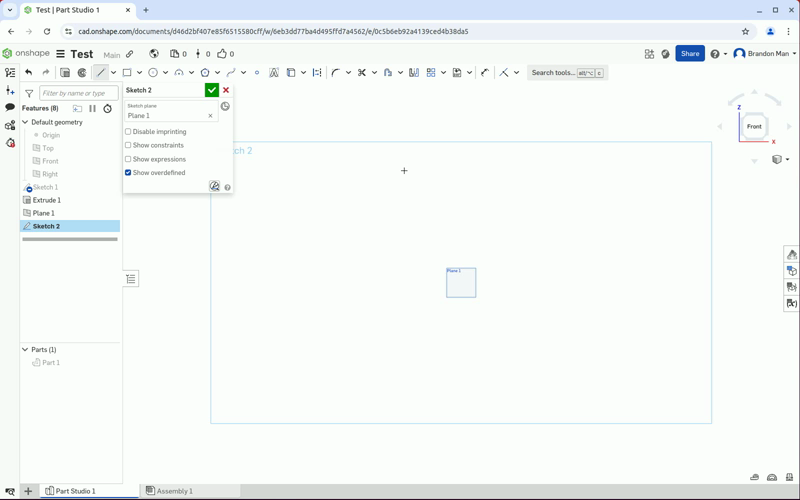
click(404, 170)
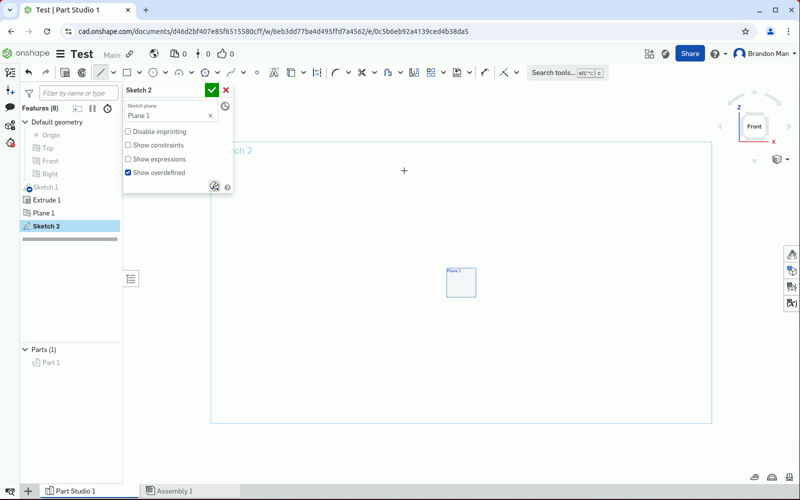
key_up(shift)
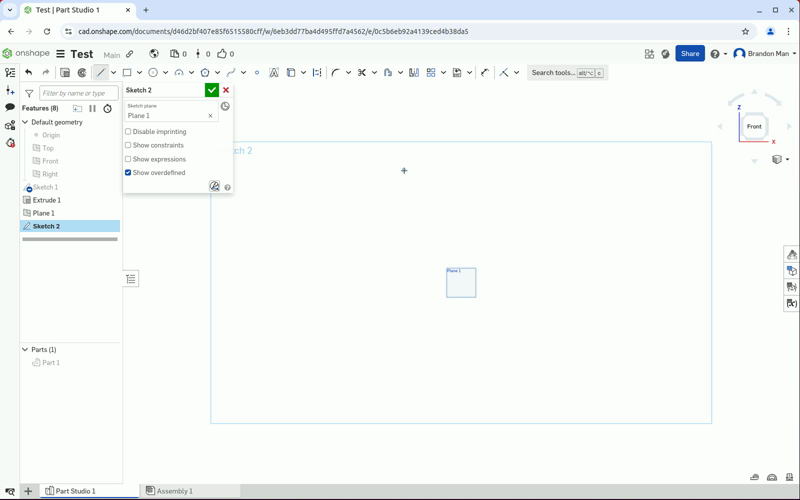
key_down(shift)
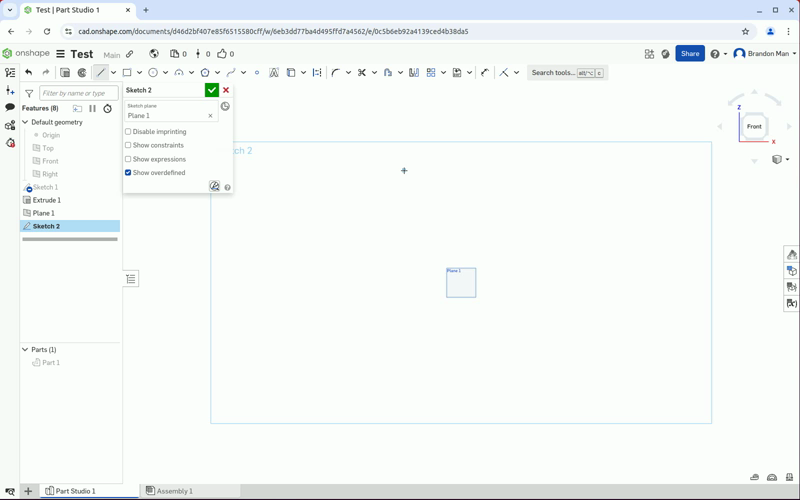
mouse_move(516, 170)
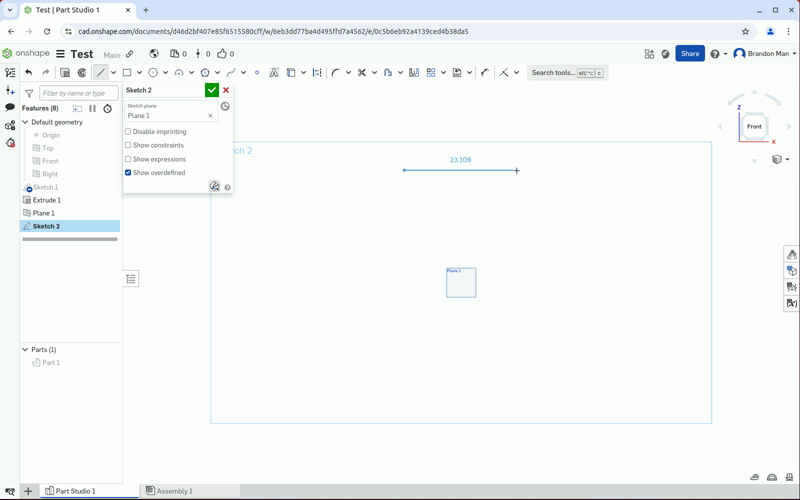
click(516, 170)
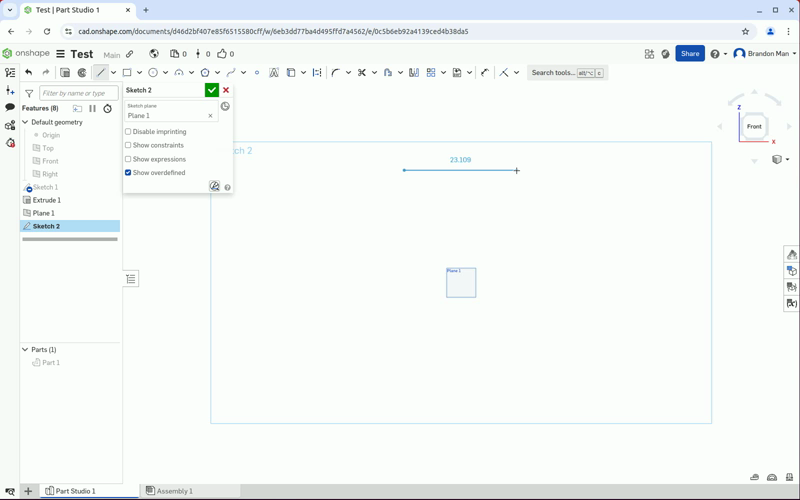
key_up(shift)
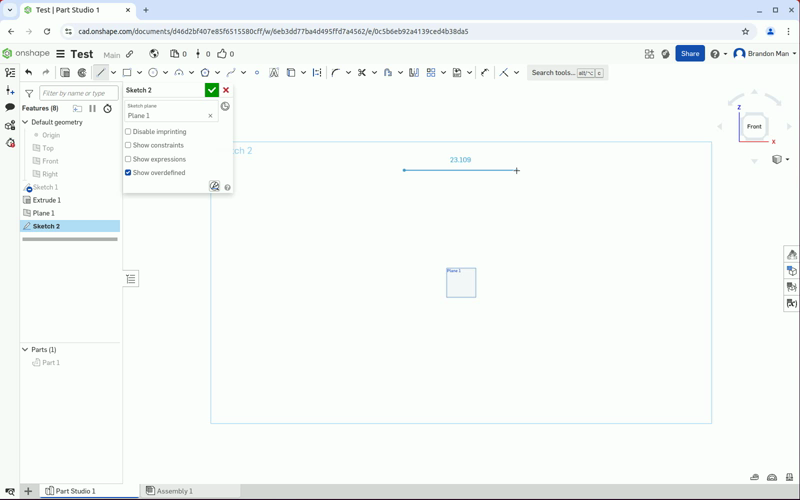
key(esc)
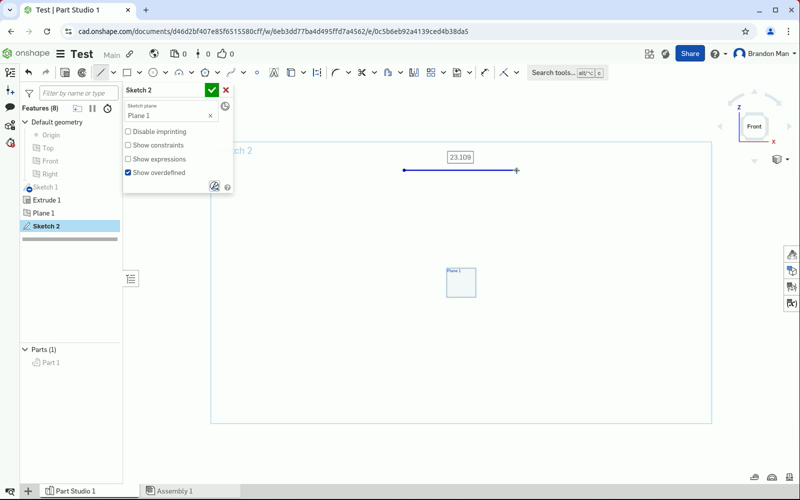
key(a)
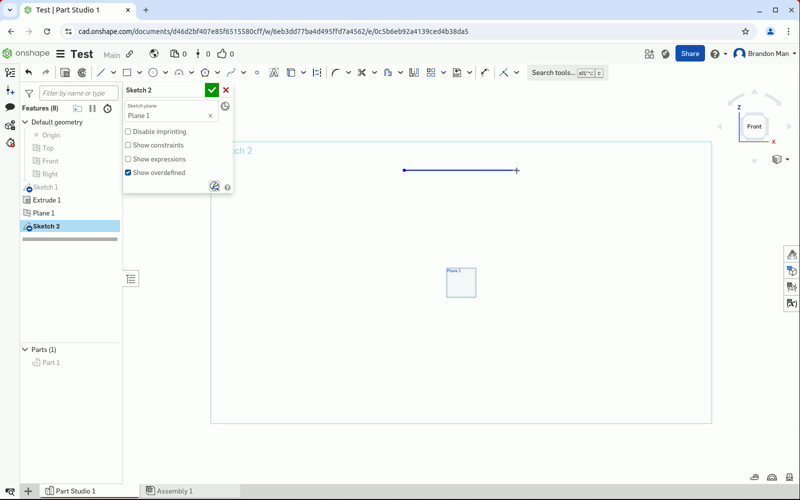
mouse_move(516, 170)
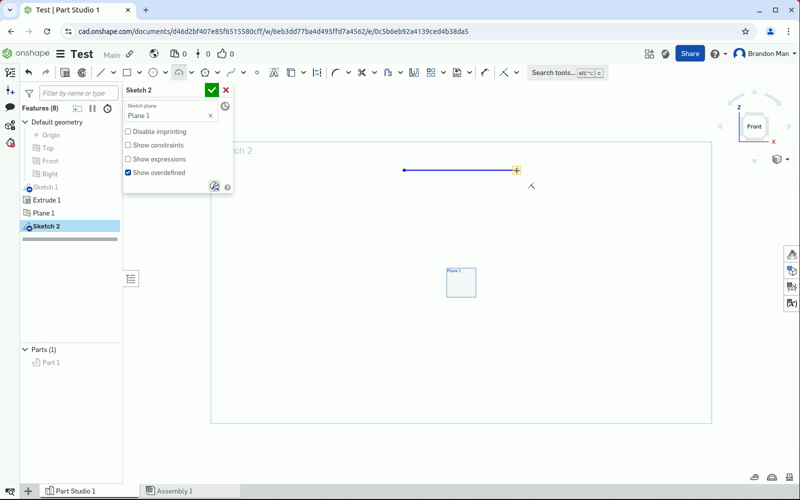
click(516, 170)
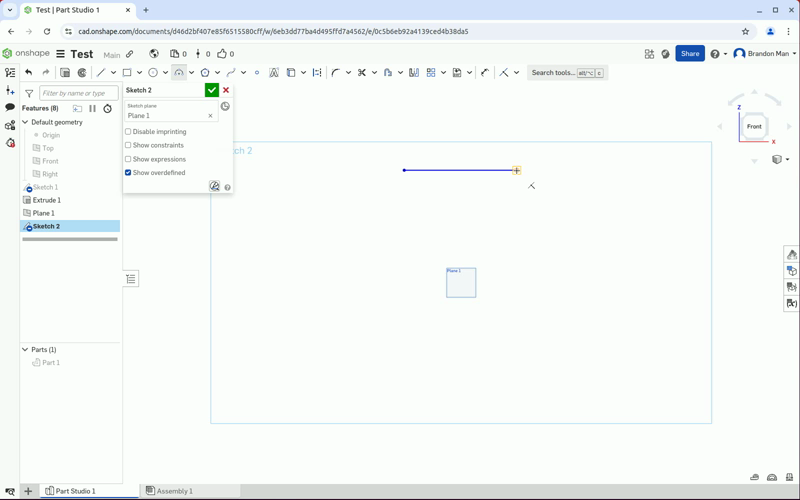
mouse_move(404, 170)
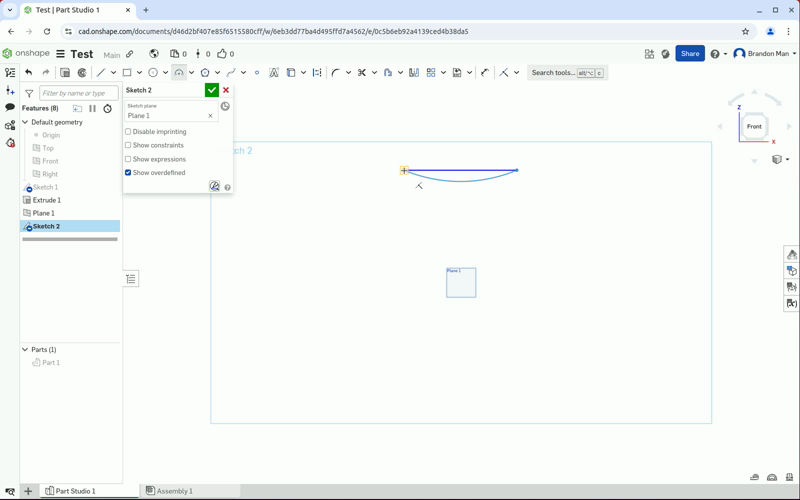
click(404, 170)
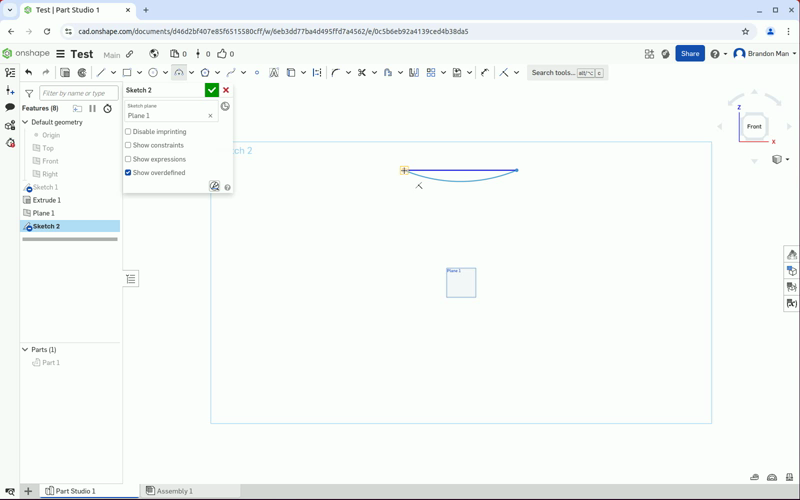
key_down(shift)
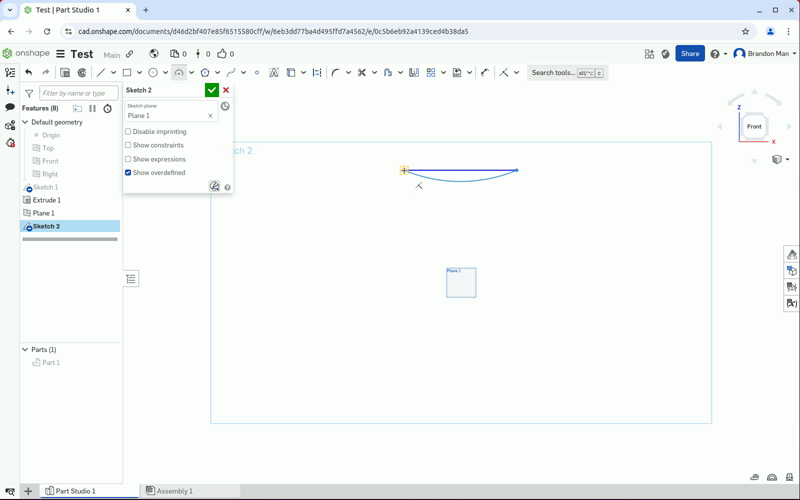
mouse_move(460, 114)
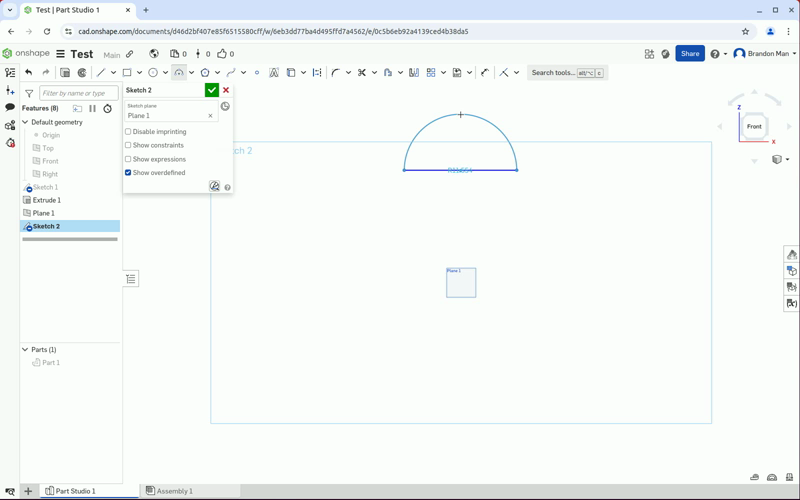
click(460, 114)
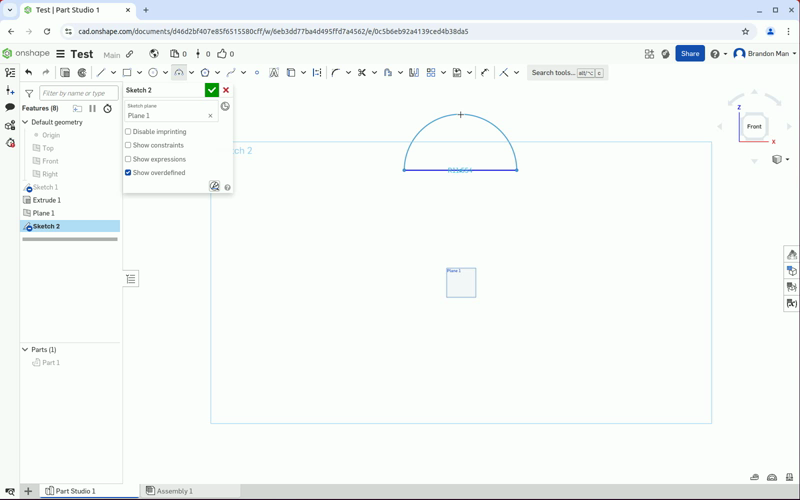
key_up(shift)
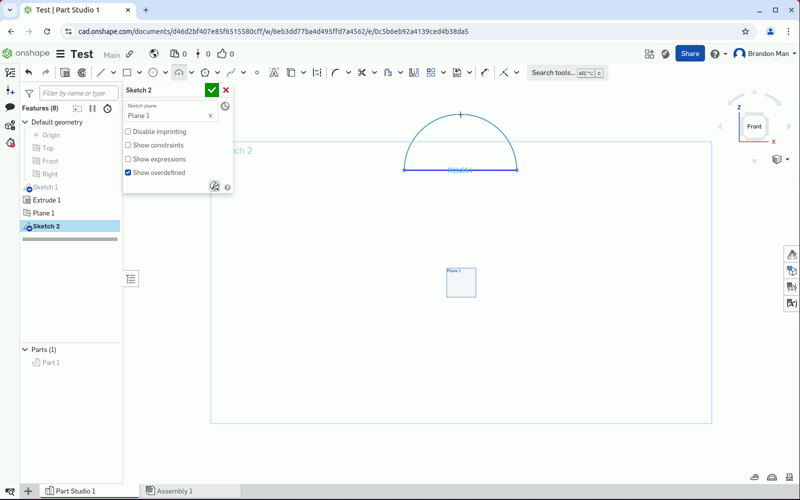
key(esc)
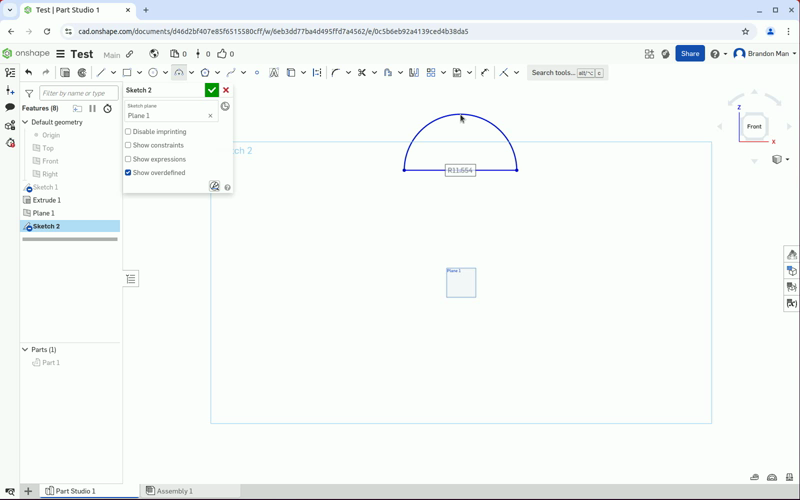
mouse_move(506, 161)
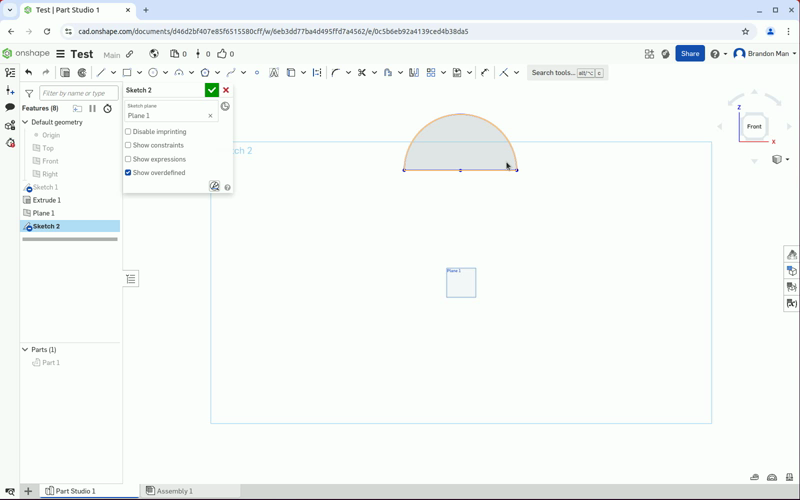
scroll(6)
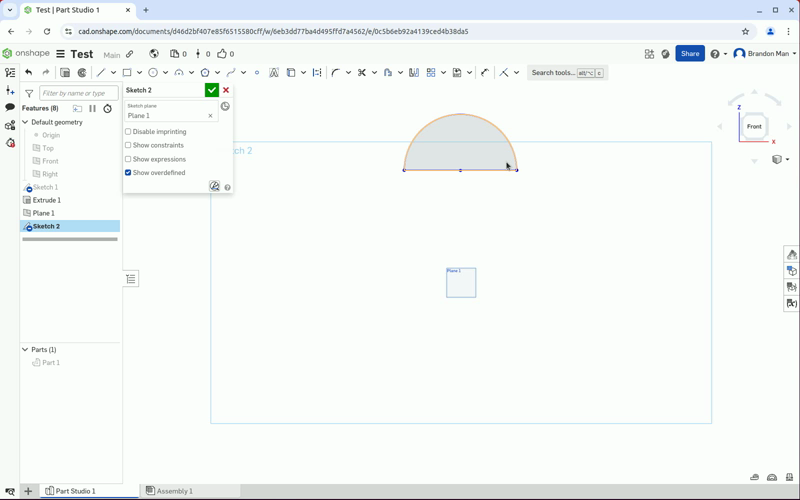
scroll(6)
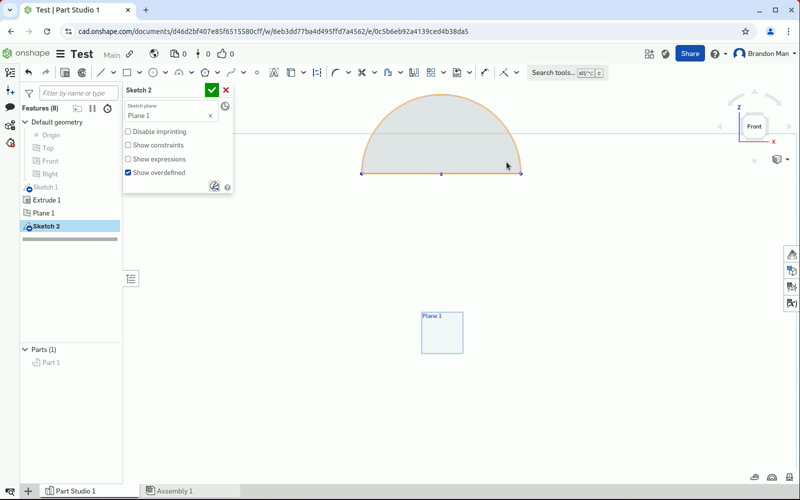
scroll(6)
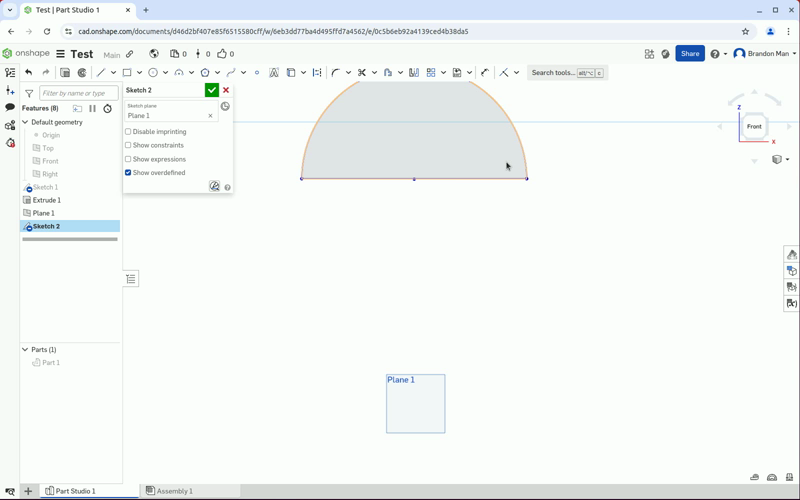
scroll(6)
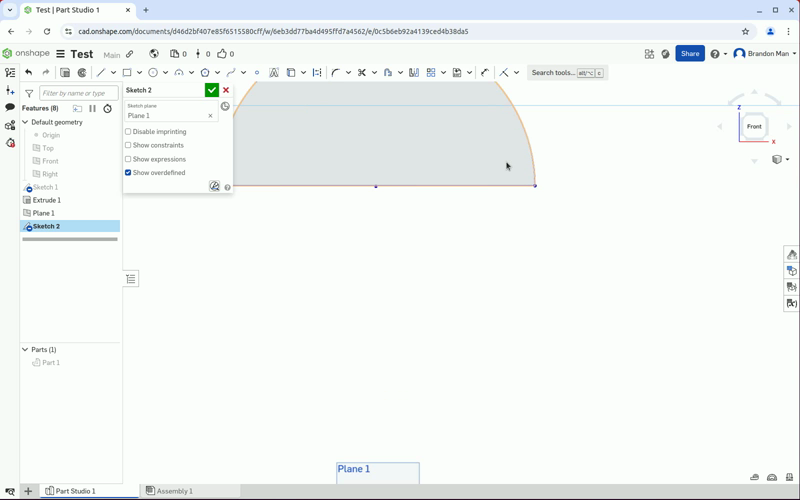
scroll(6)
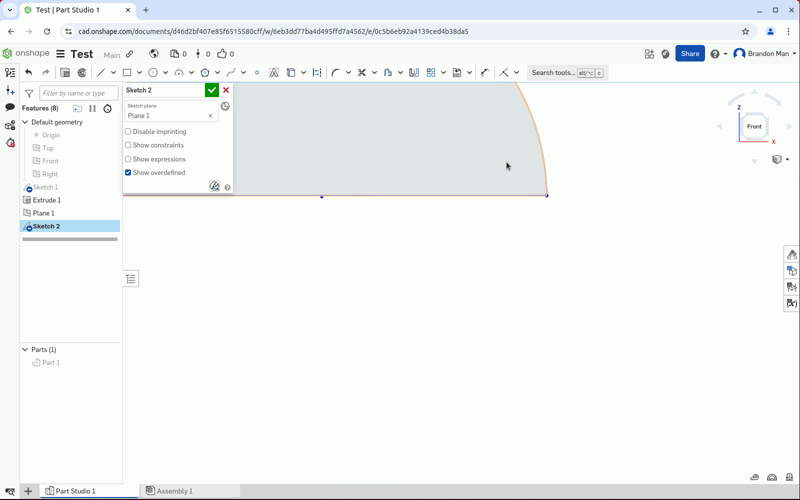
scroll(6)
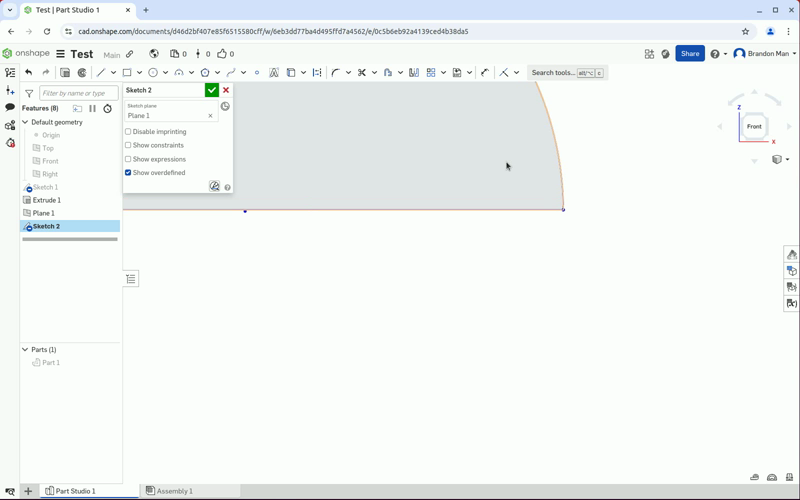
scroll(6)
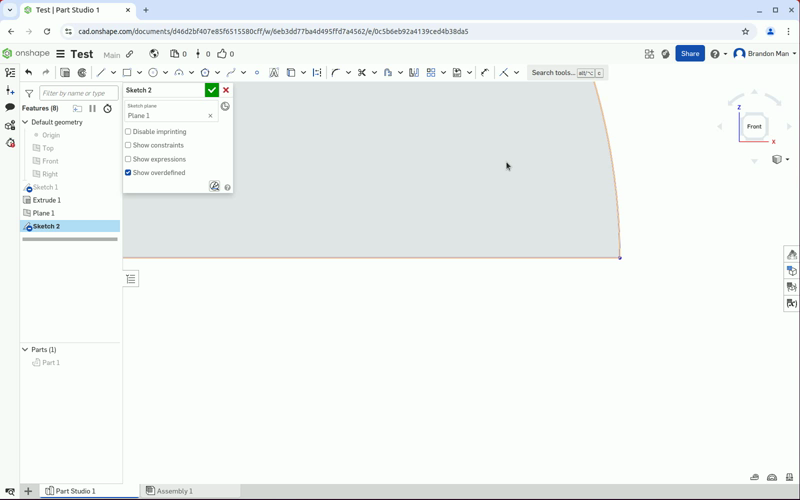
click(506, 161)
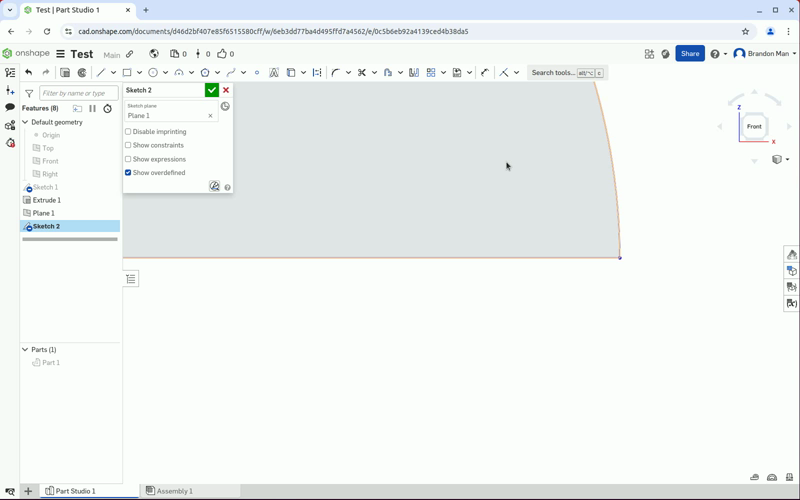
scroll(-6)
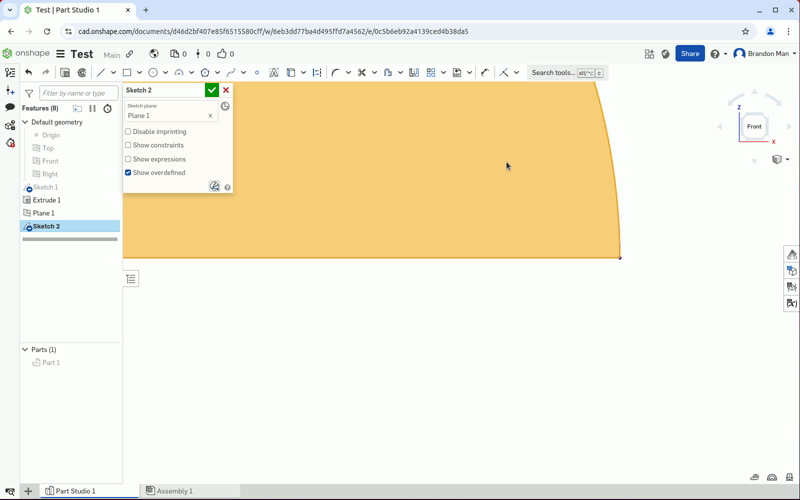
scroll(-6)
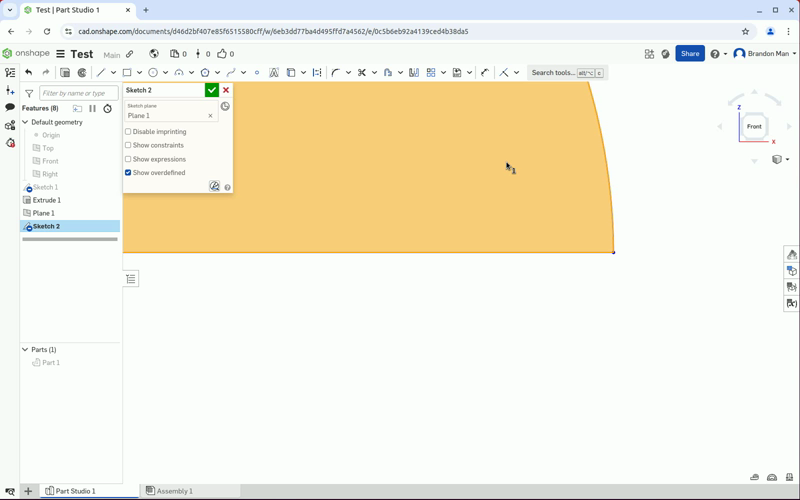
scroll(-6)
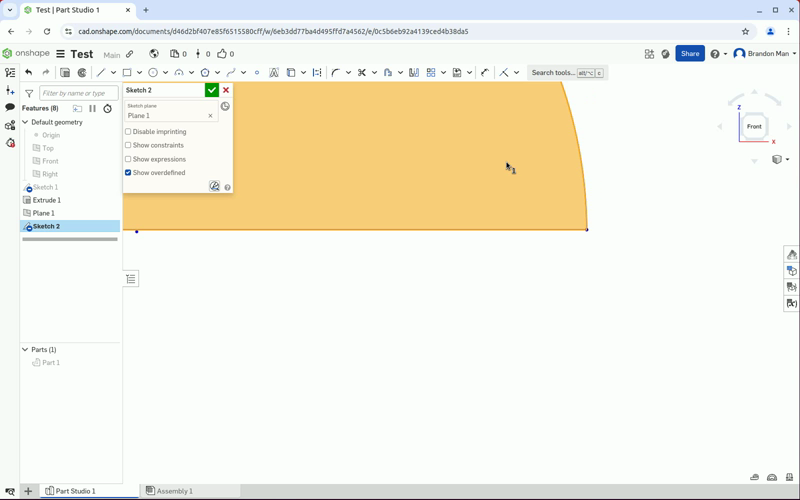
scroll(-6)
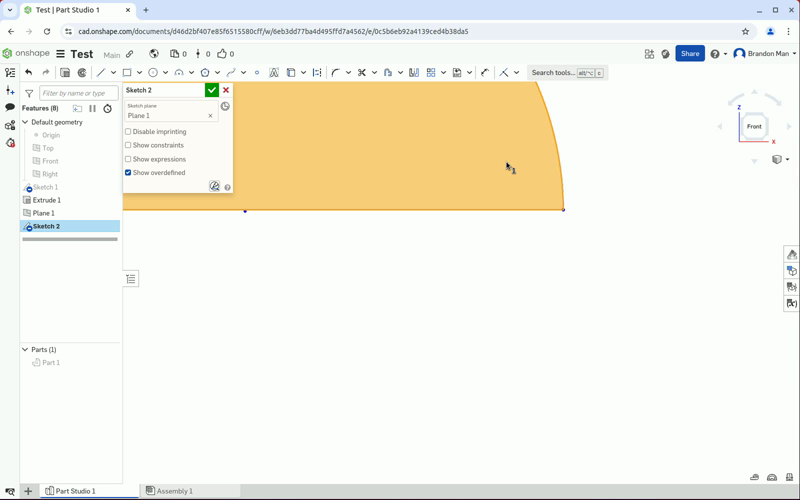
scroll(-6)
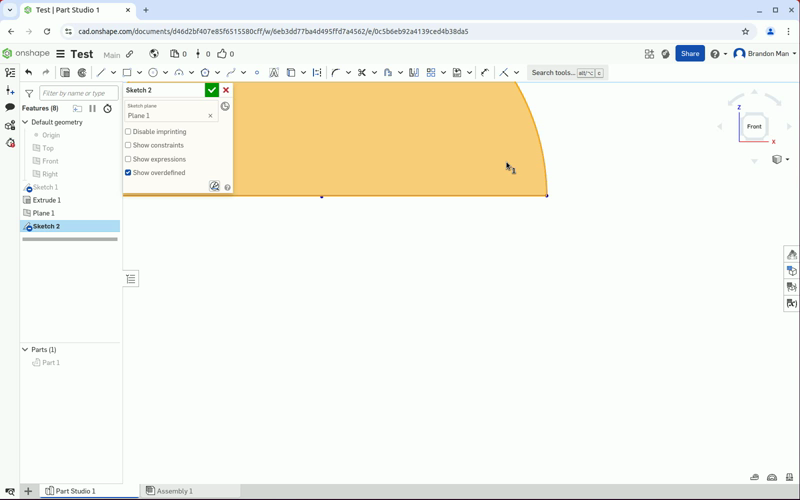
scroll(-6)
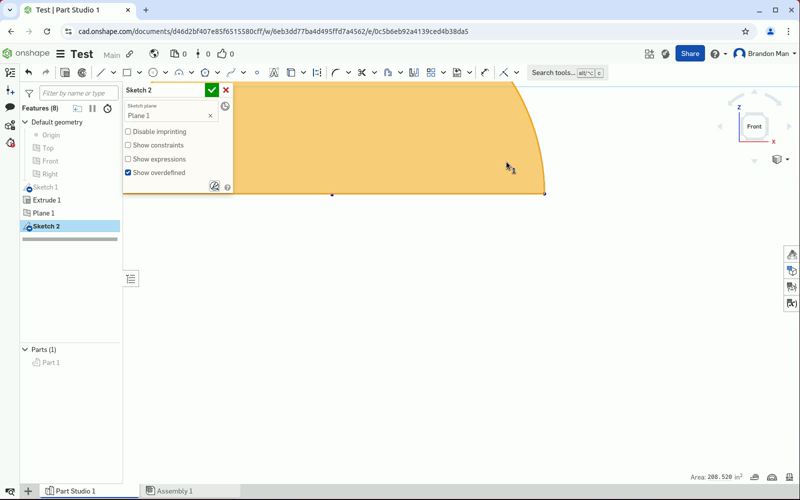
scroll(-6)
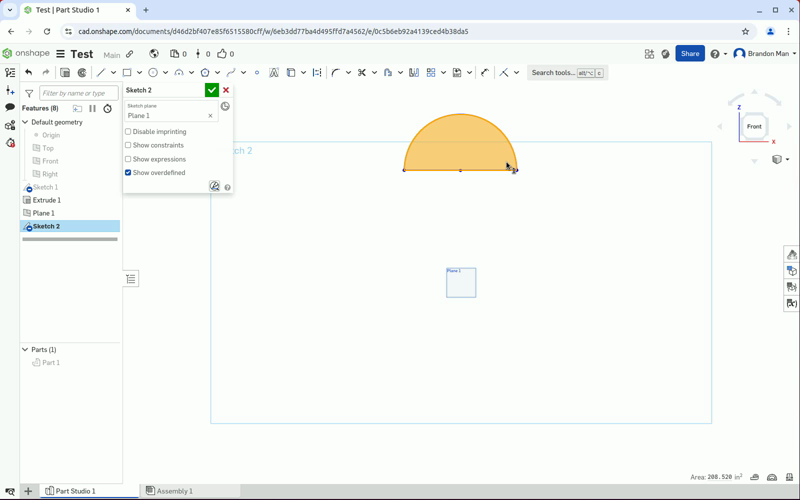
mouse_move(73, 352)
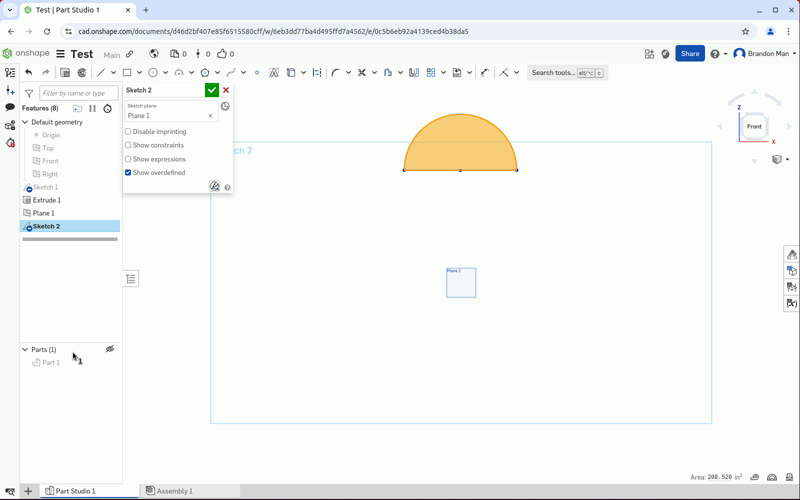
key(shift+y)
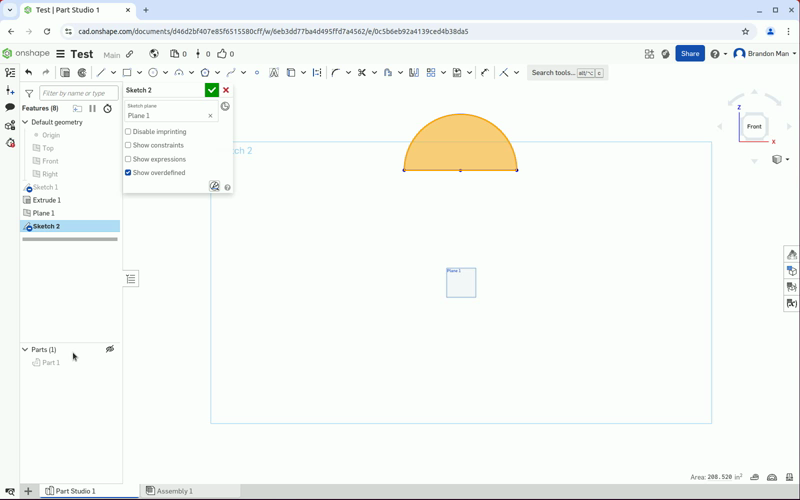
key(shift+e)
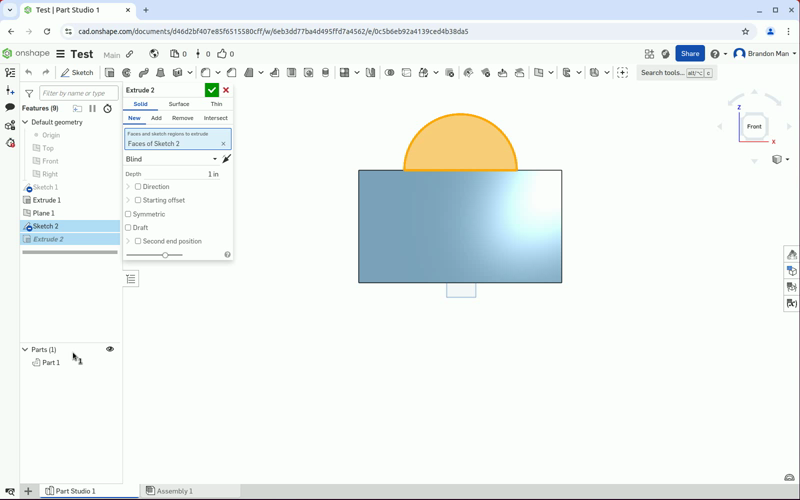
mouse_move(143, 106)
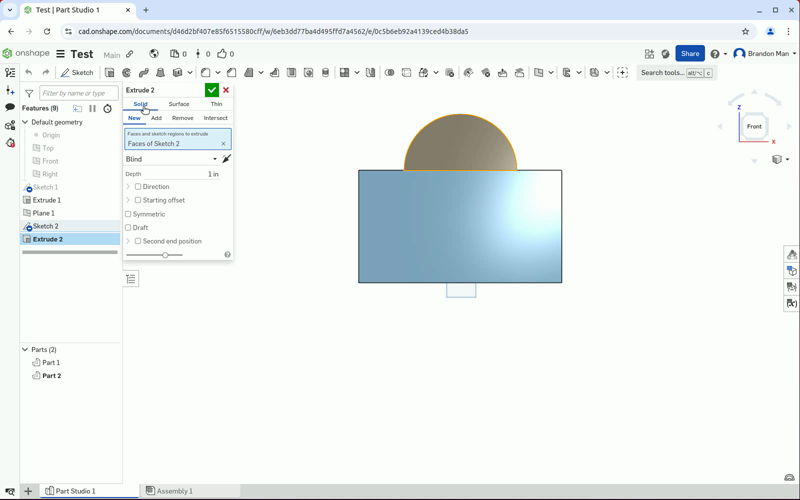
click(143, 106)
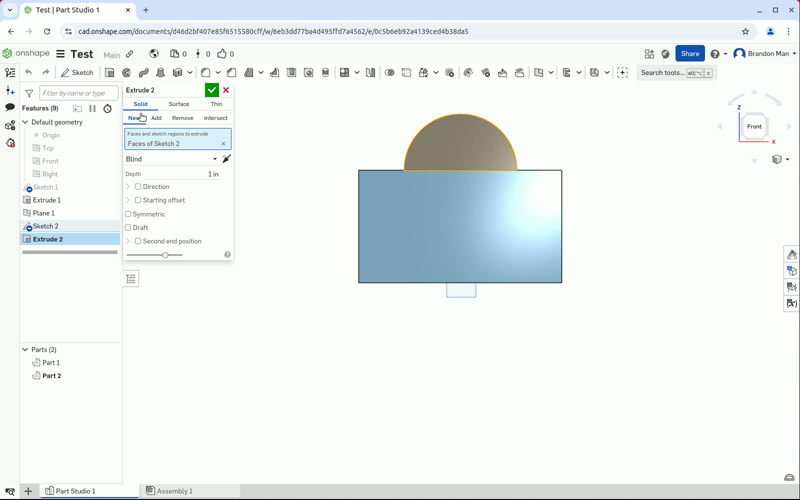
mouse_move(137, 120)
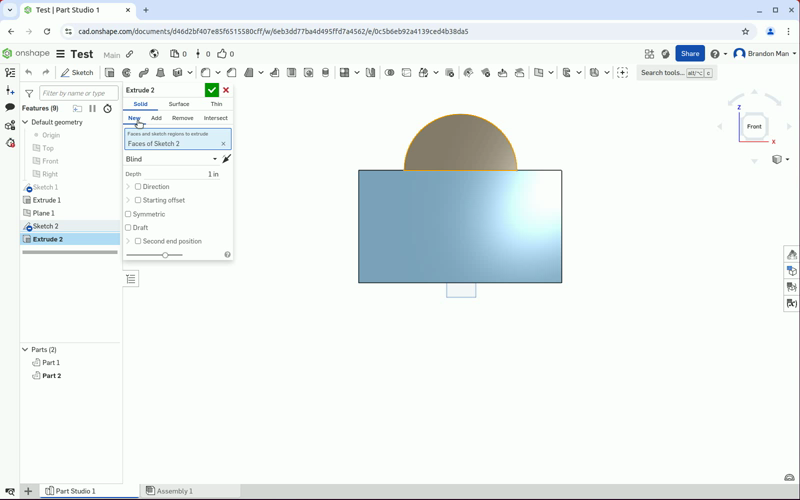
click(137, 120)
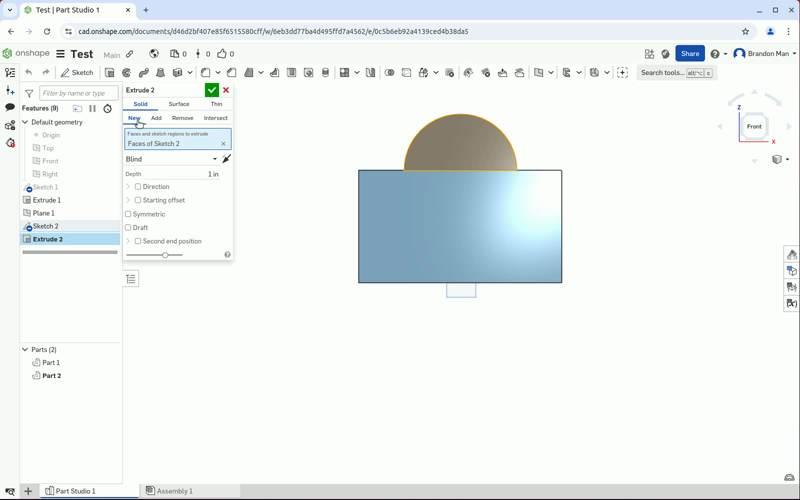
key(tab, 4)
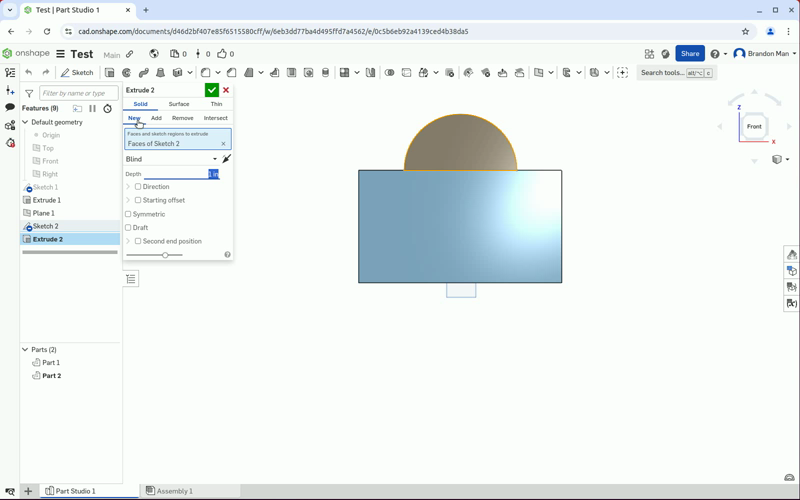
text(4.333)
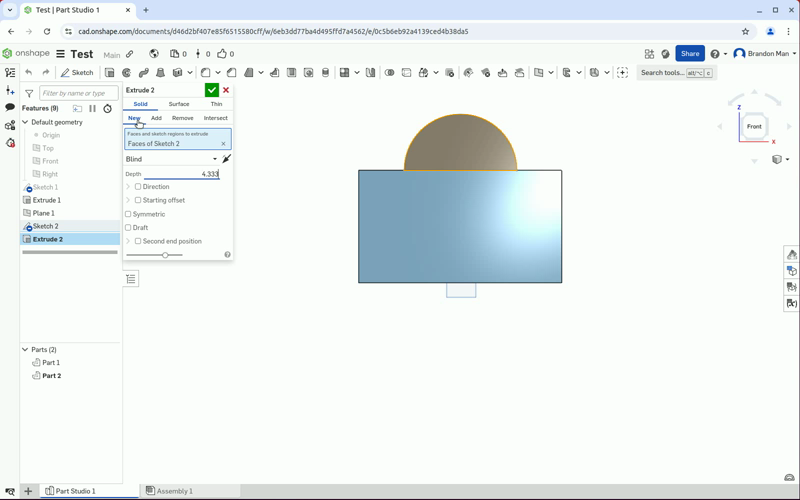
key(enter)
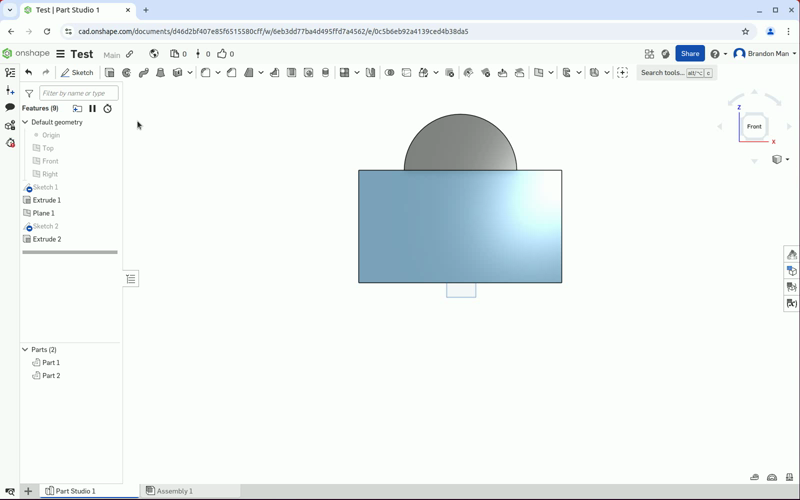
key(shift+h)
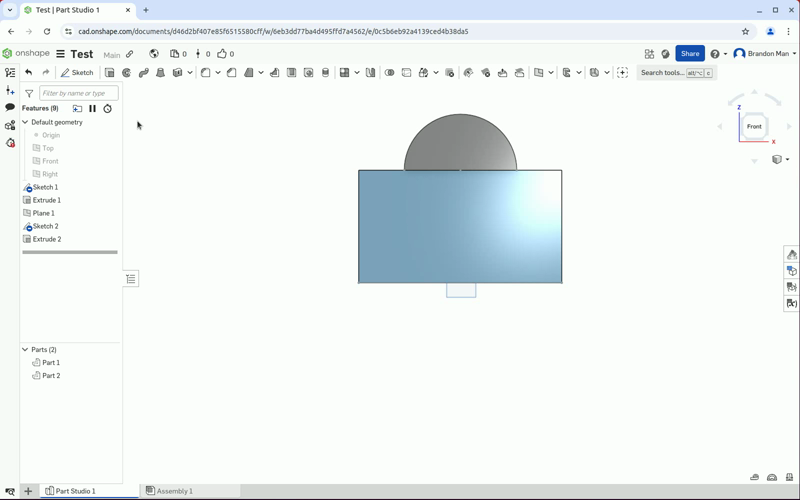
key(shift+h)
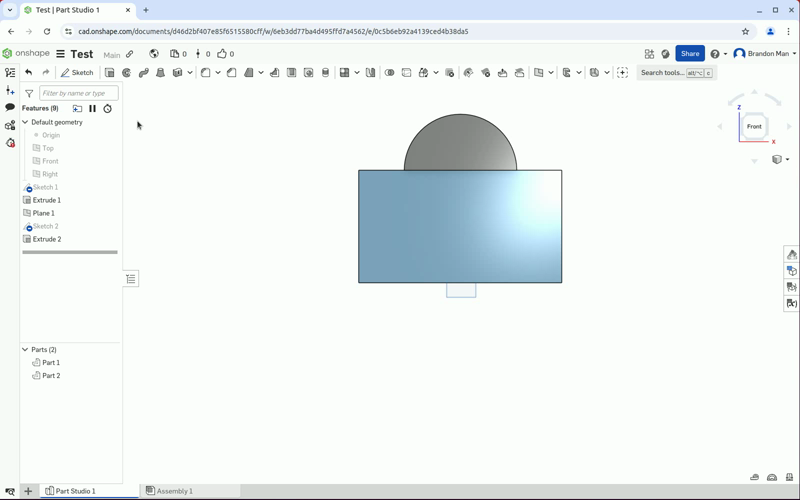
mouse_move(73, 189)
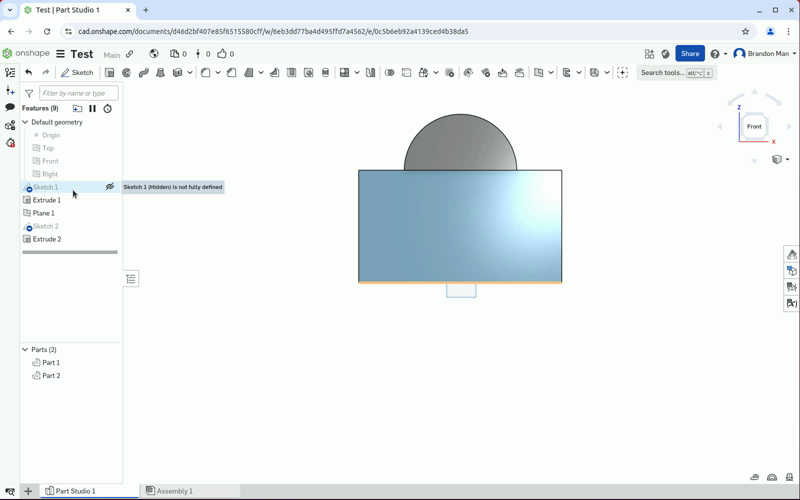
click(73, 189)
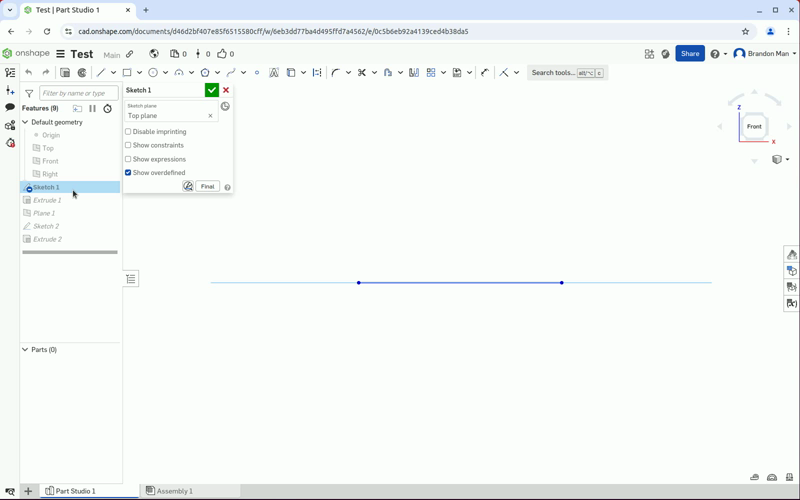
mouse_move(229, 92)
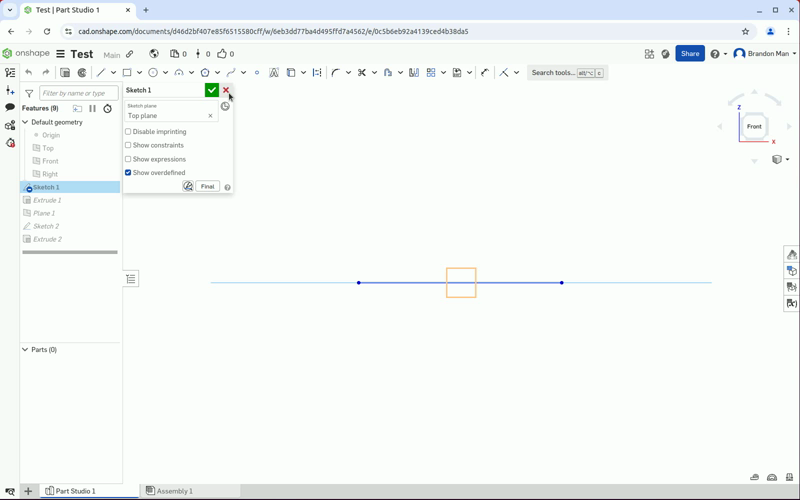
click(229, 92)
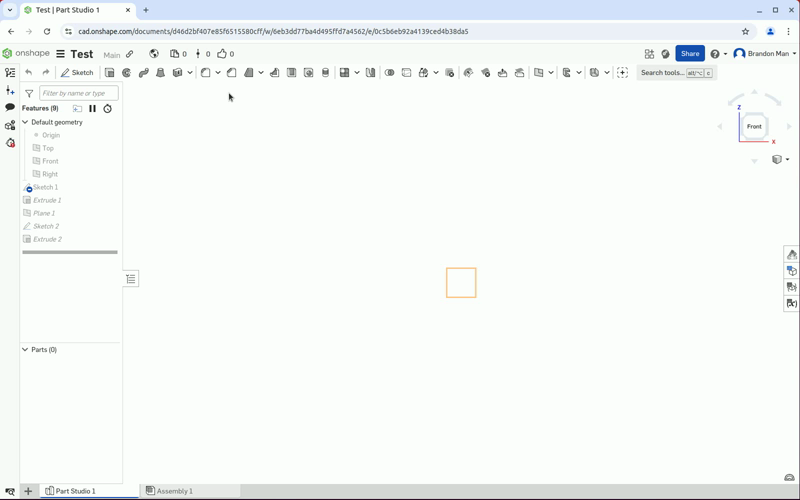
key(shift+s)
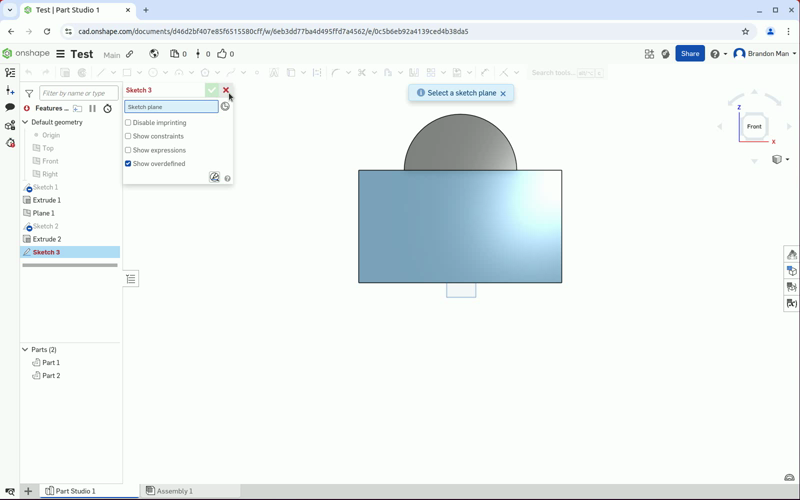
mouse_move(73, 215)
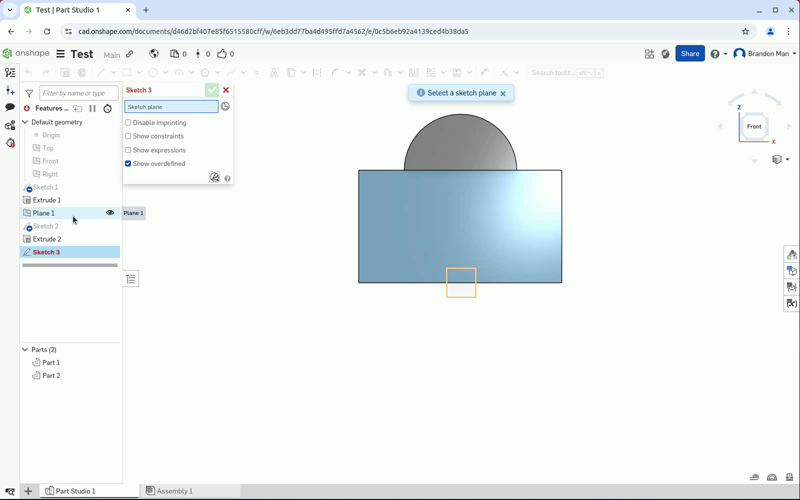
click(73, 215)
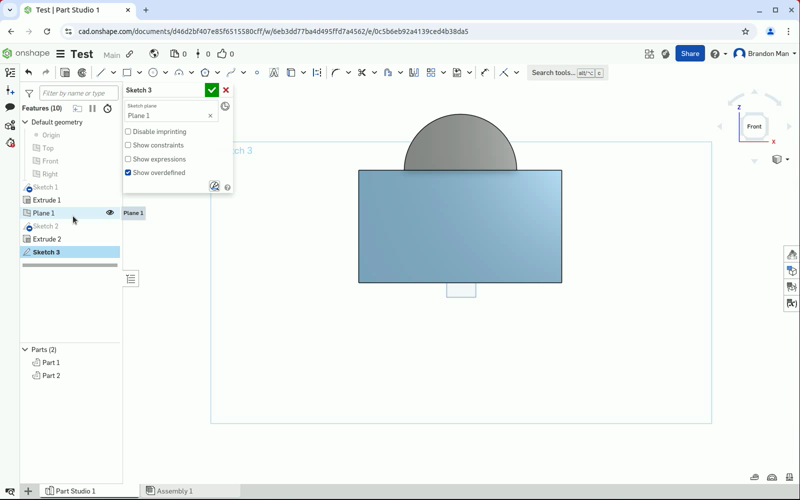
mouse_move(73, 352)
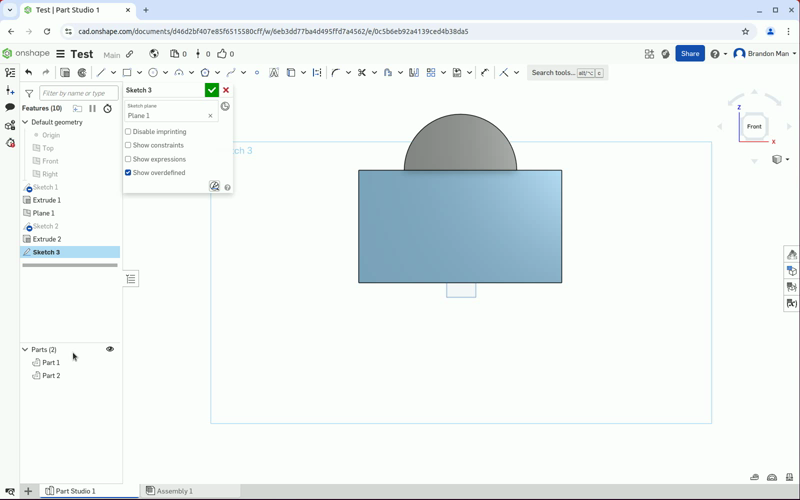
key(y)
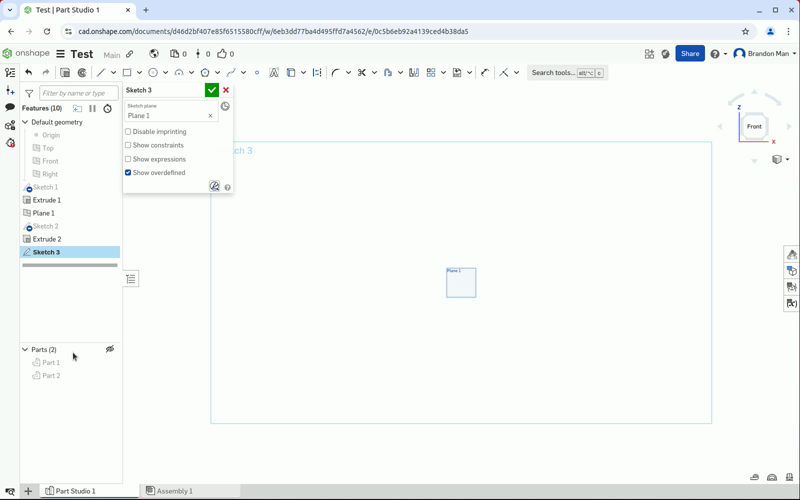
key(a)
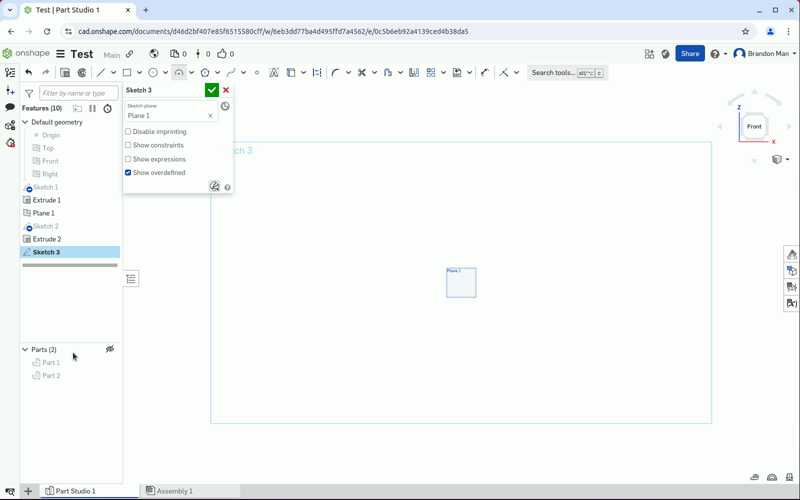
key_down(shift)
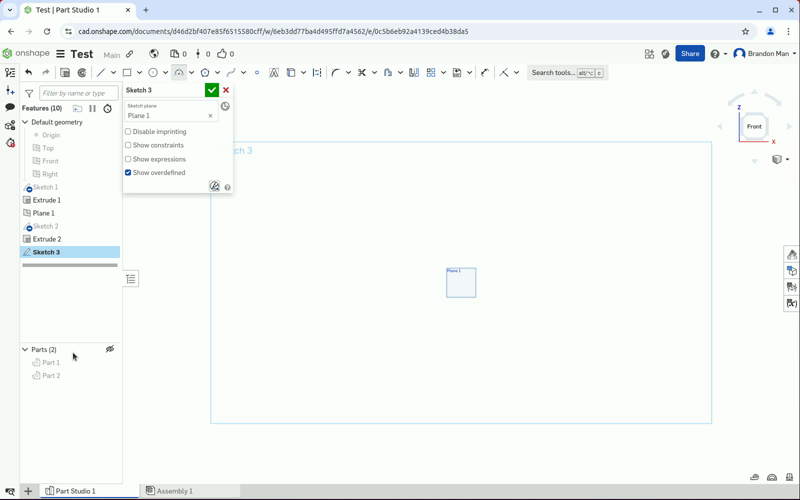
mouse_move(404, 170)
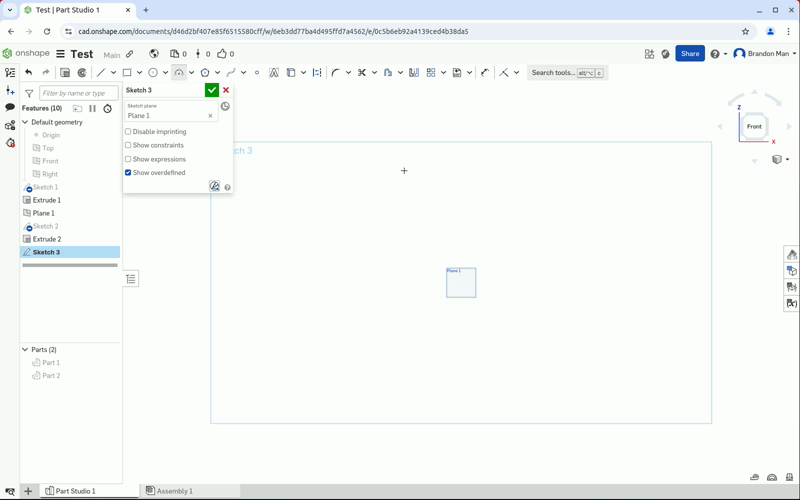
click(404, 170)
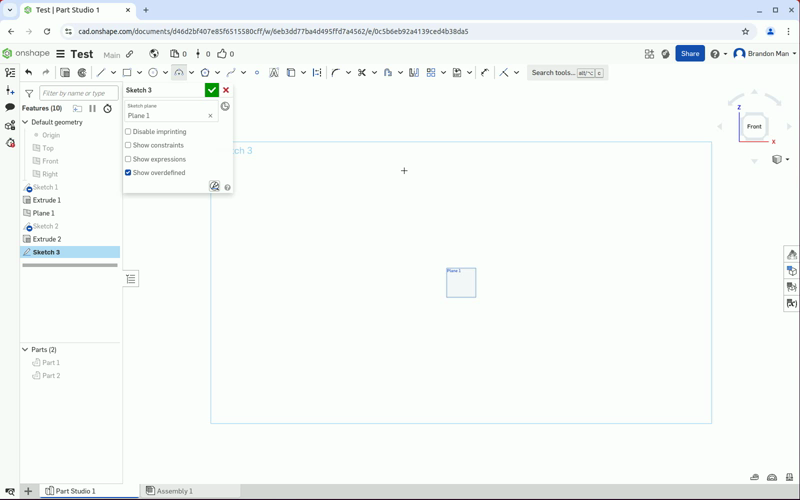
key_up(shift)
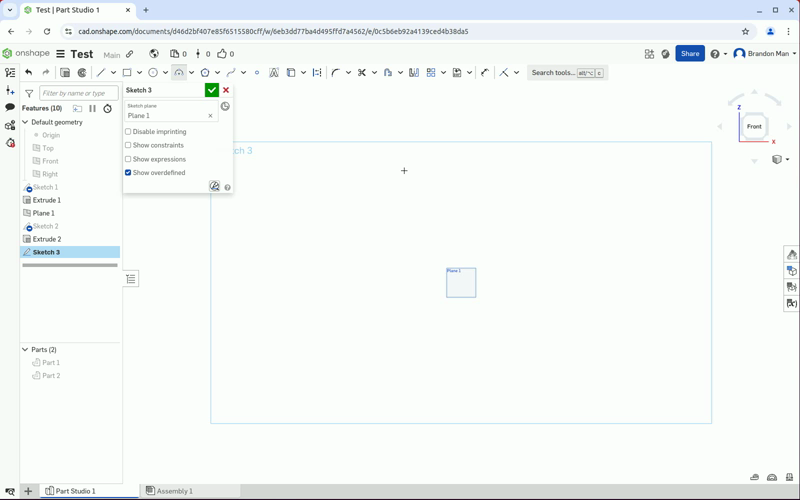
key_down(shift)
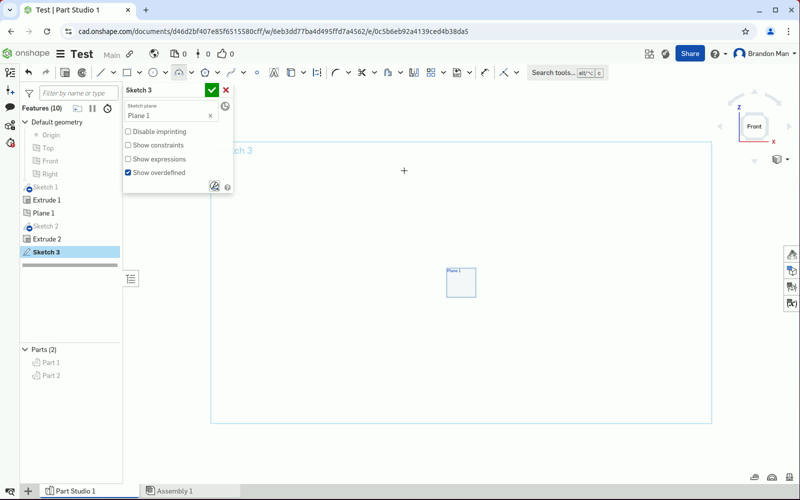
mouse_move(516, 170)
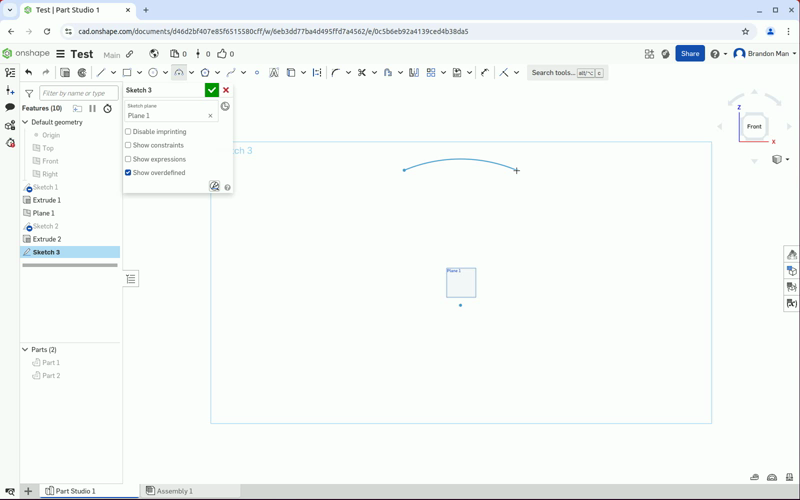
click(516, 170)
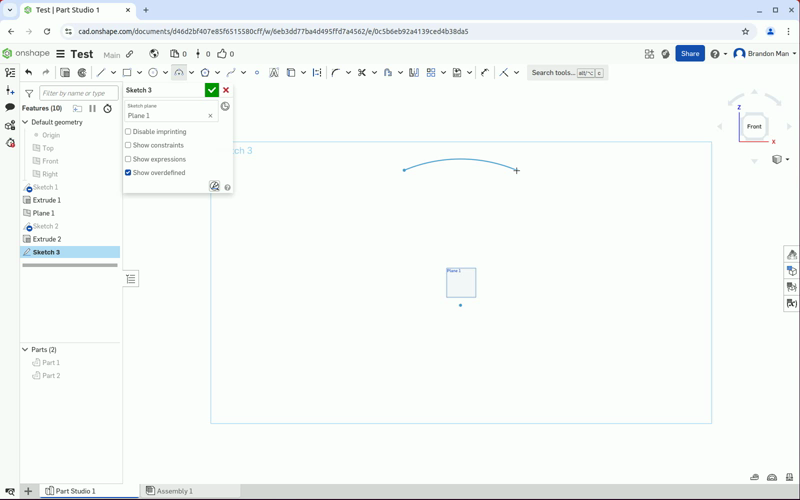
mouse_move(460, 226)
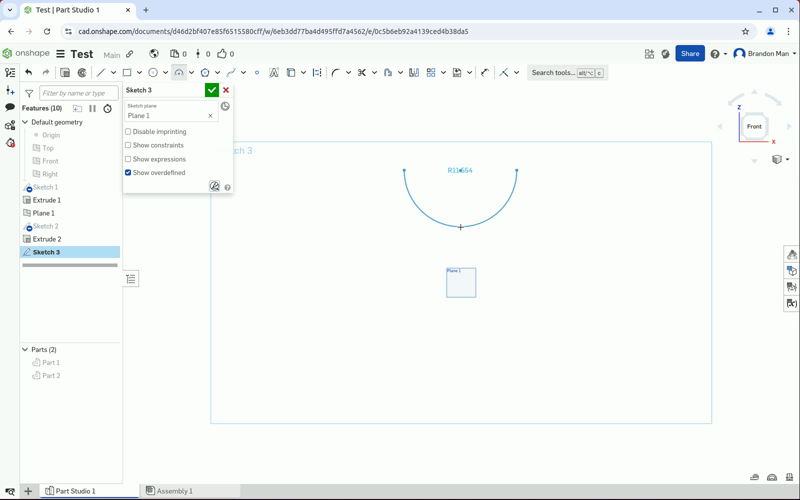
click(460, 226)
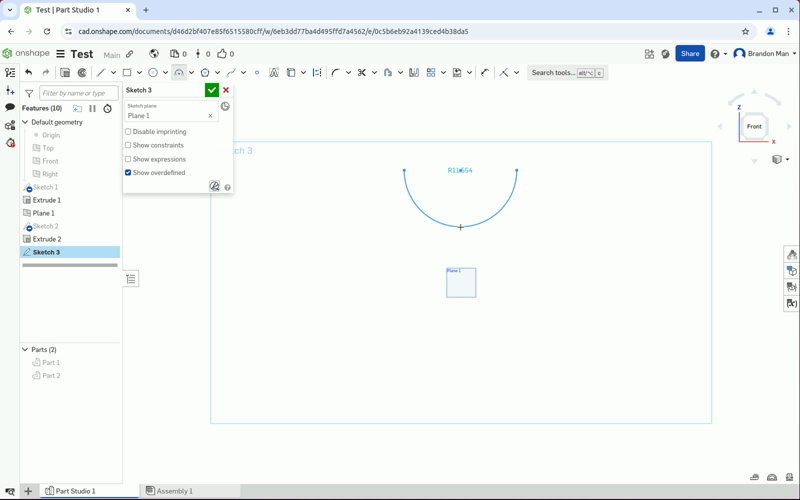
key_up(shift)
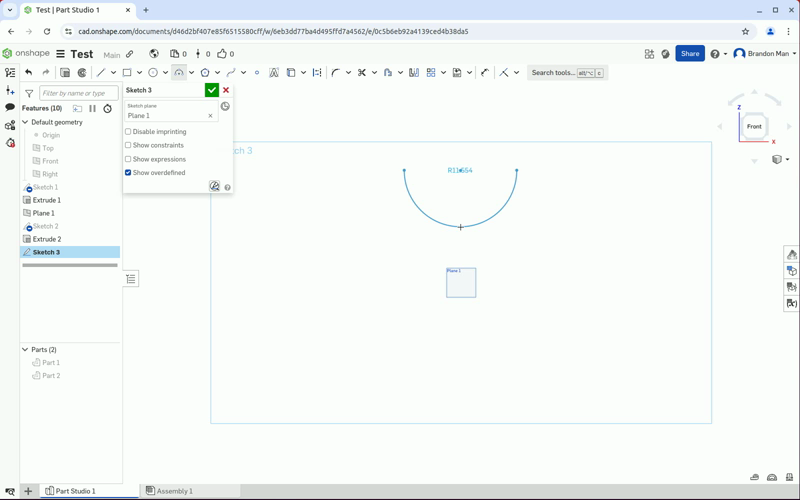
key(esc)
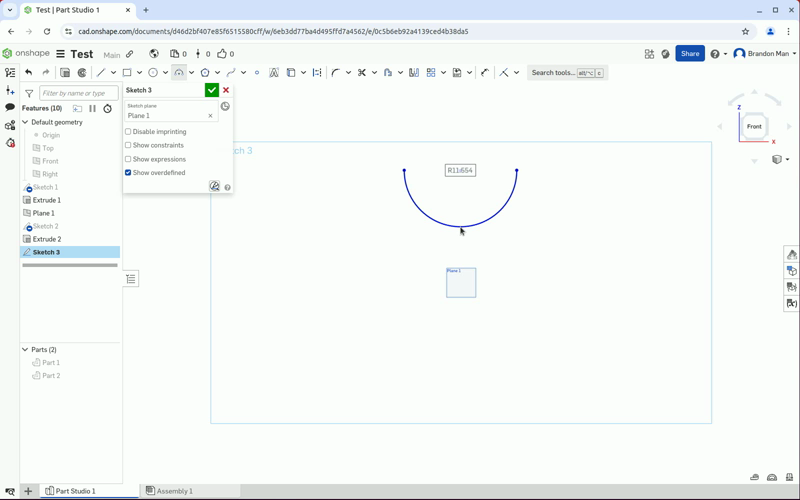
key(l)
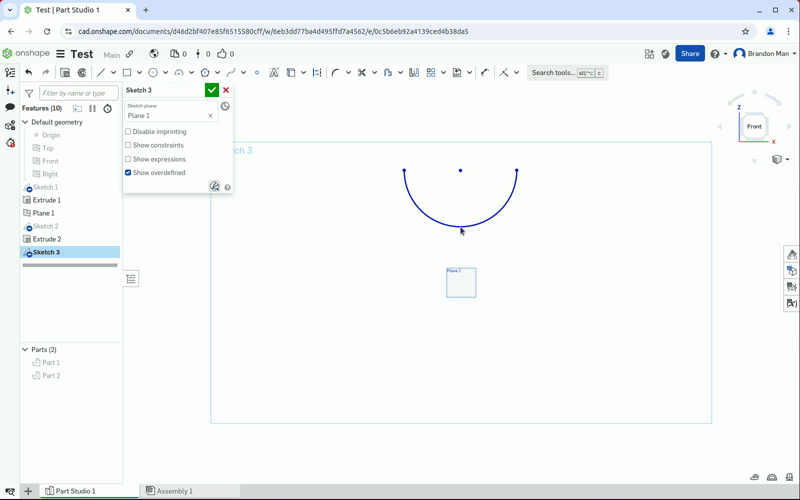
mouse_move(516, 170)
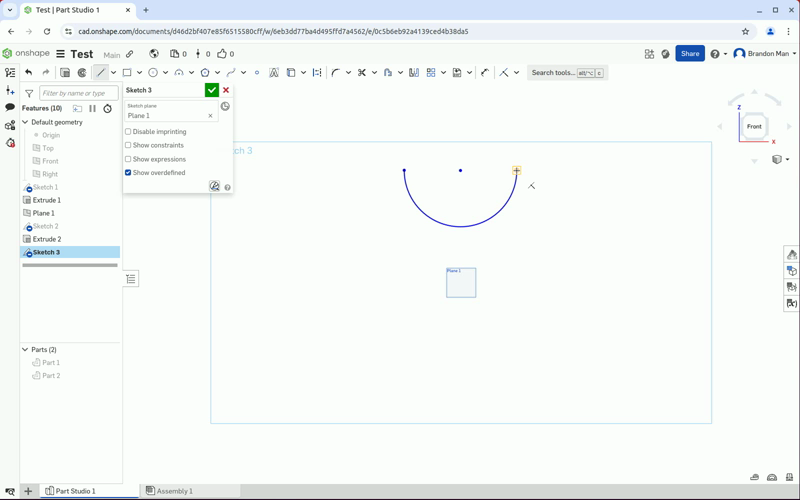
click(516, 170)
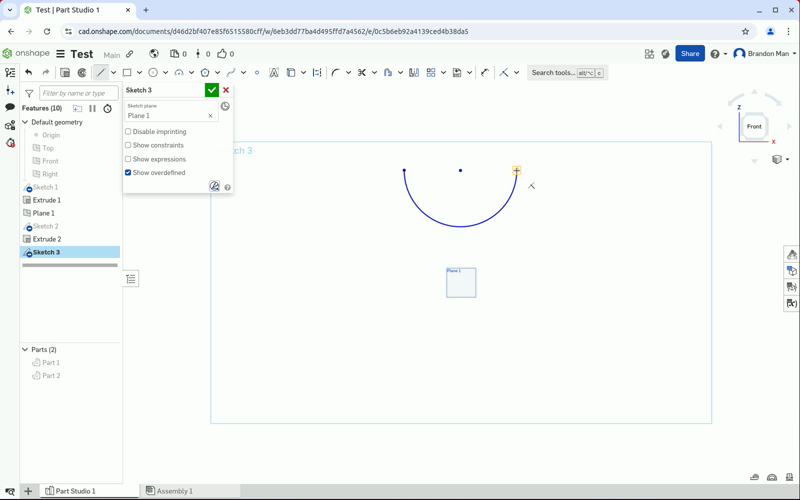
key_down(shift)
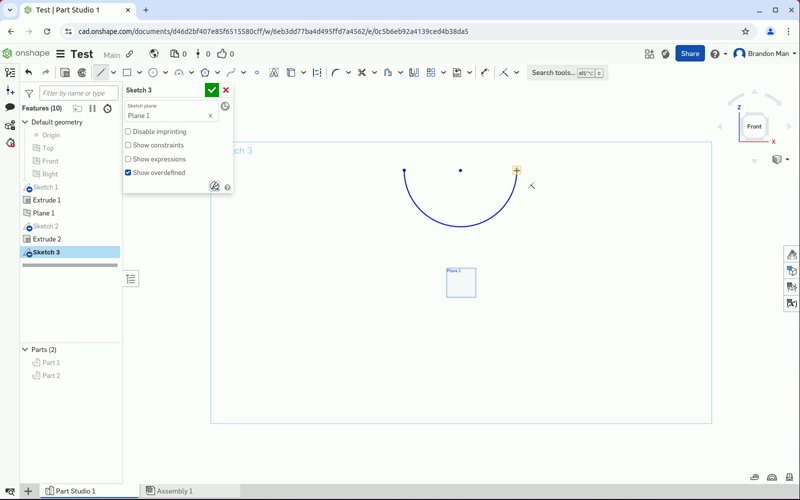
mouse_move(404, 170)
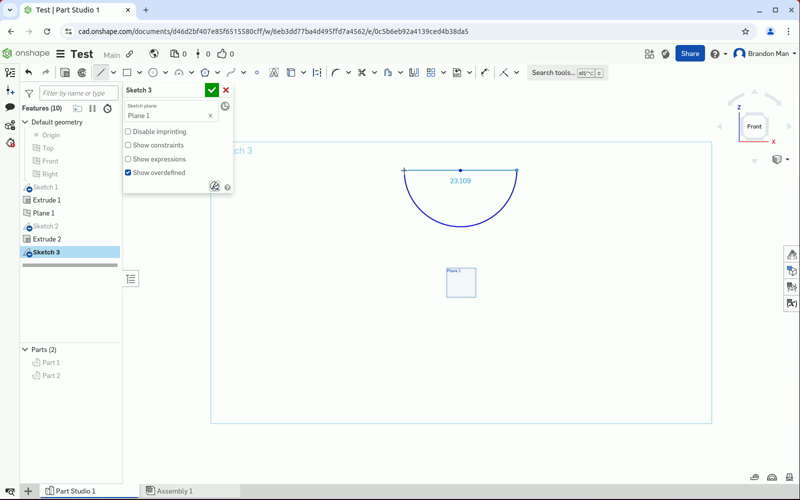
key_up(shift)
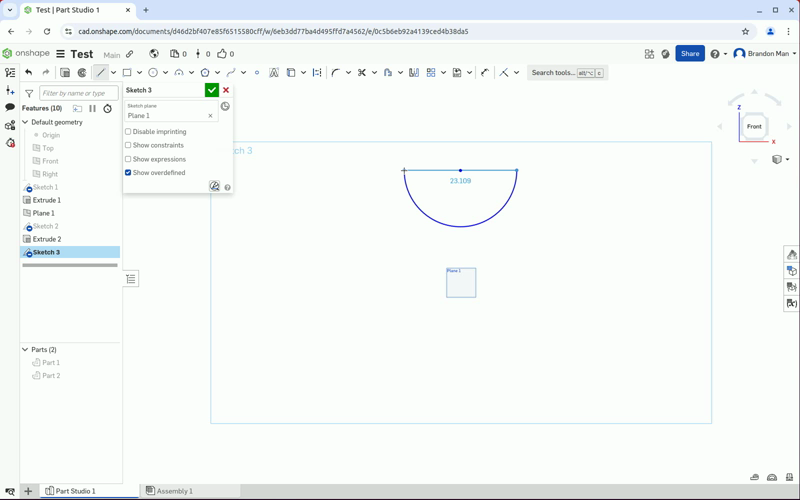
click(404, 170)
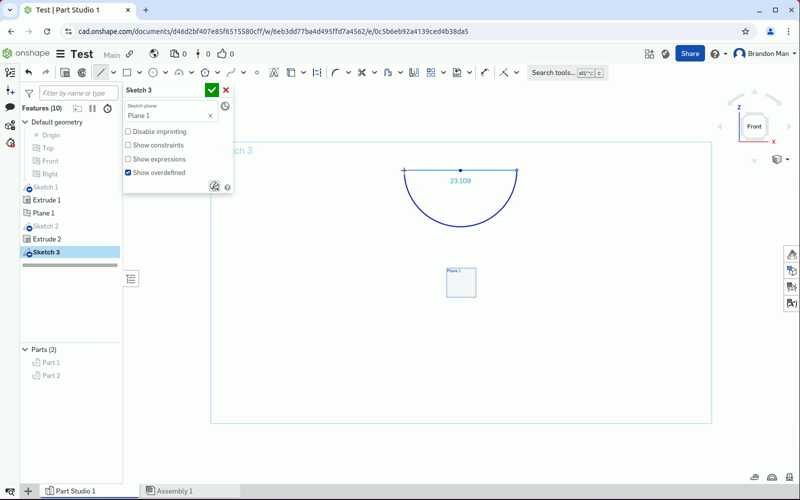
key(esc)
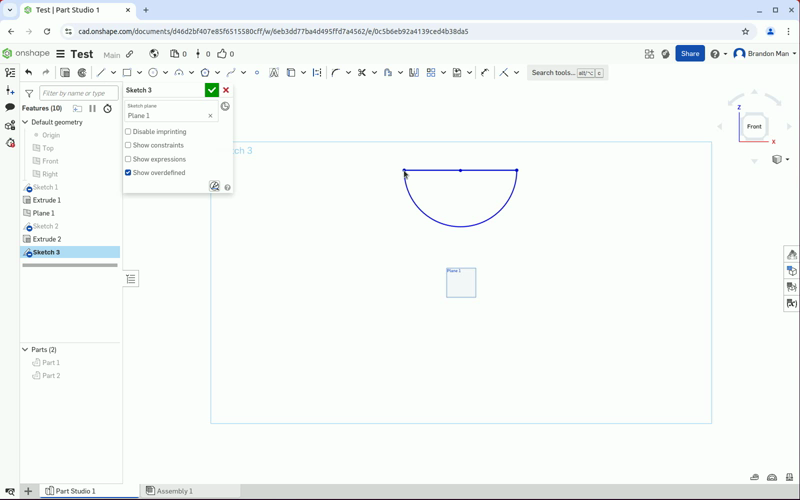
mouse_move(484, 194)
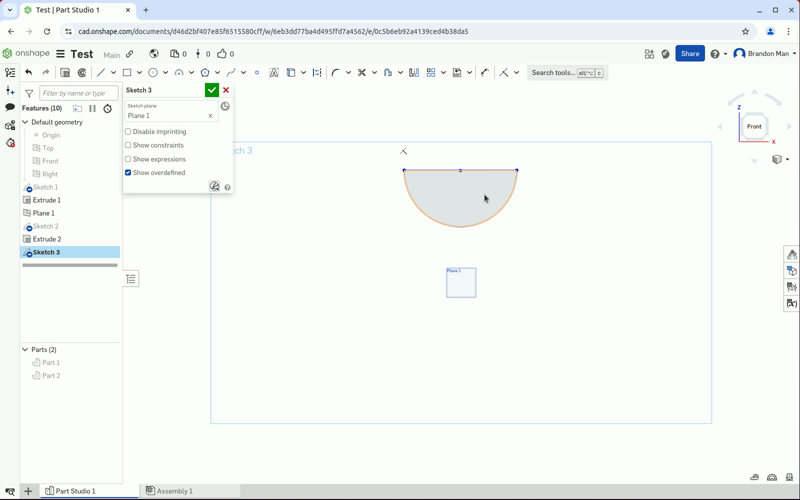
scroll(6)
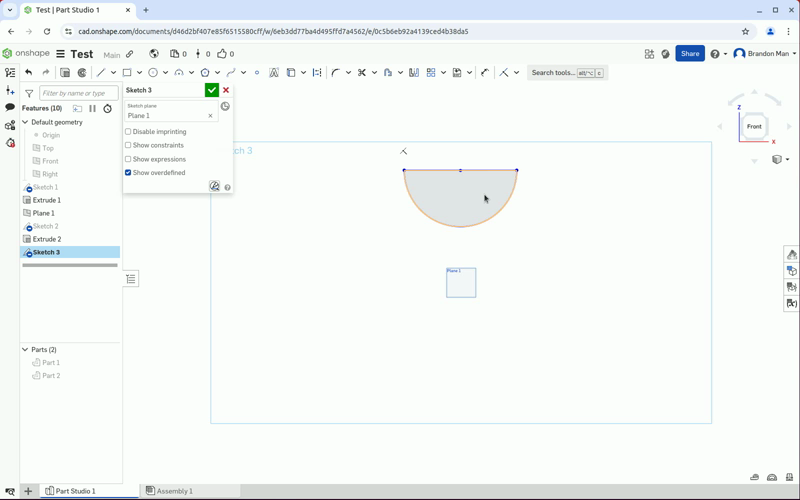
scroll(6)
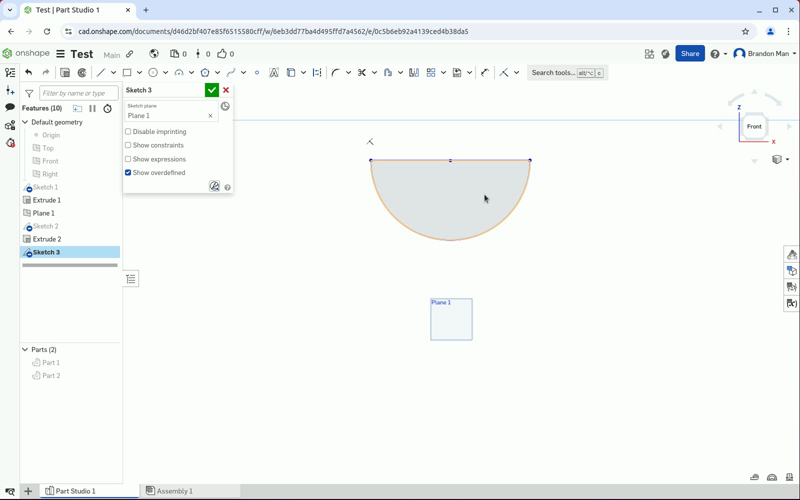
scroll(6)
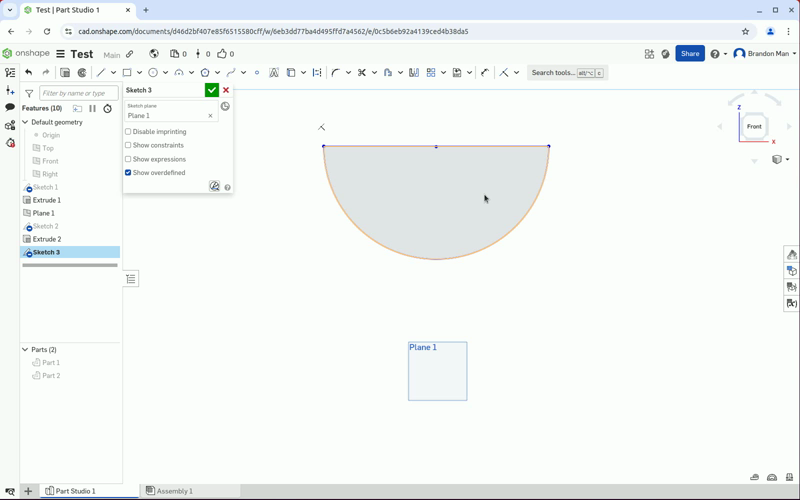
scroll(6)
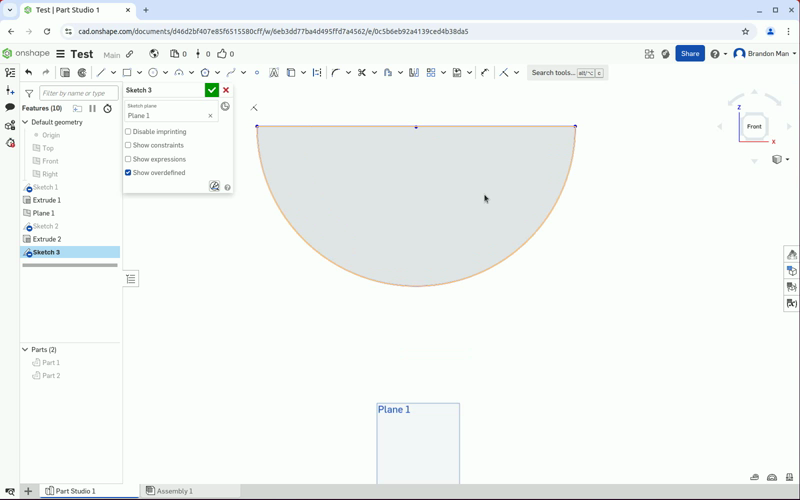
scroll(6)
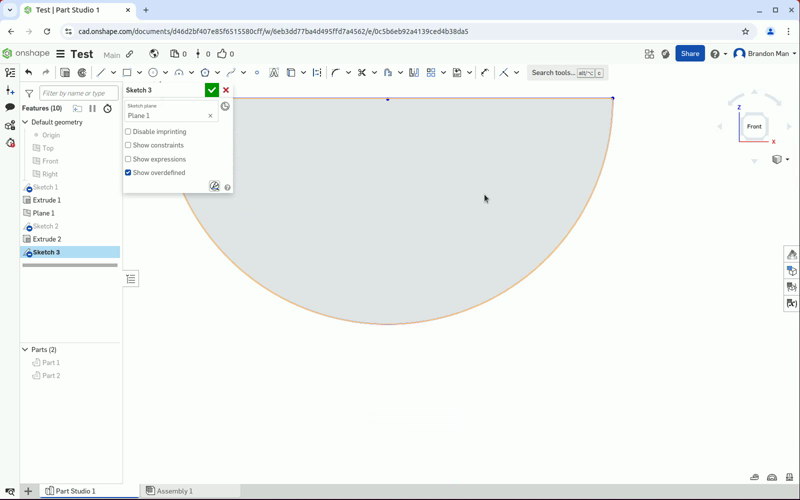
scroll(6)
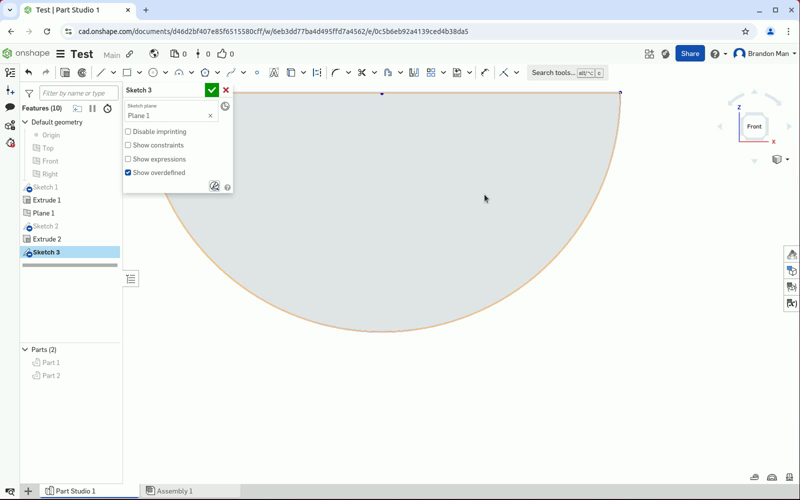
scroll(6)
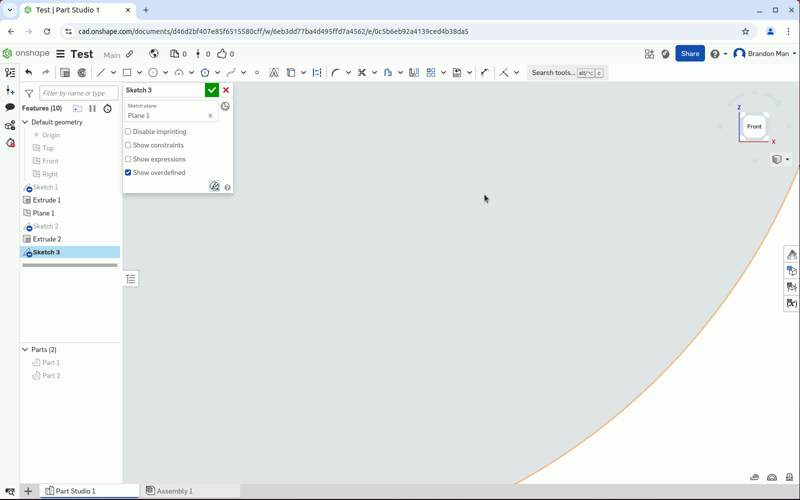
click(484, 194)
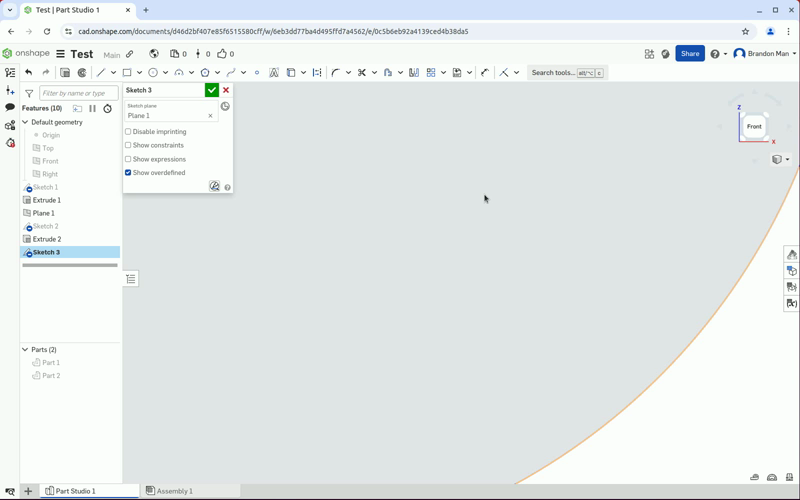
scroll(-6)
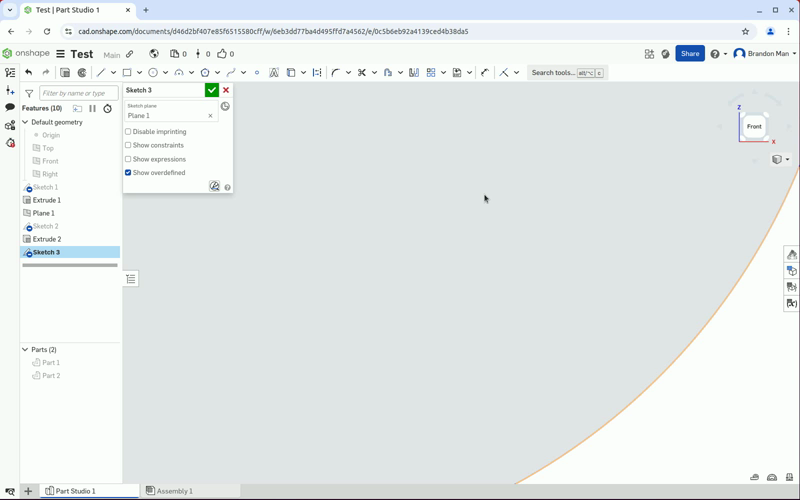
scroll(-6)
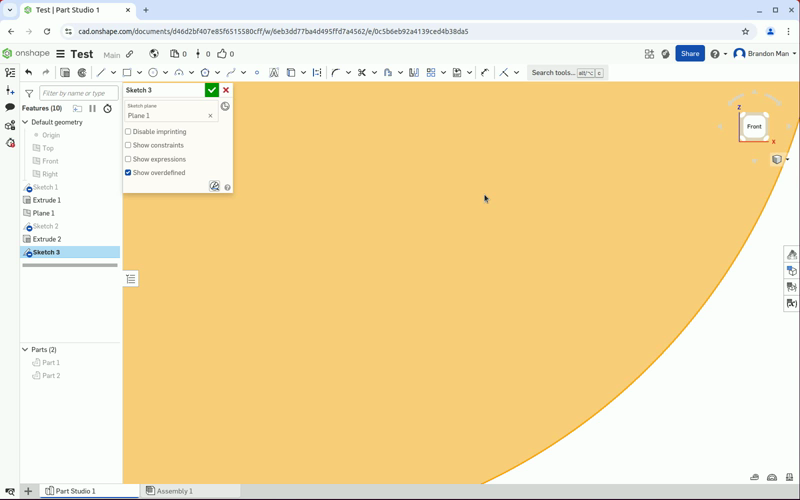
scroll(-6)
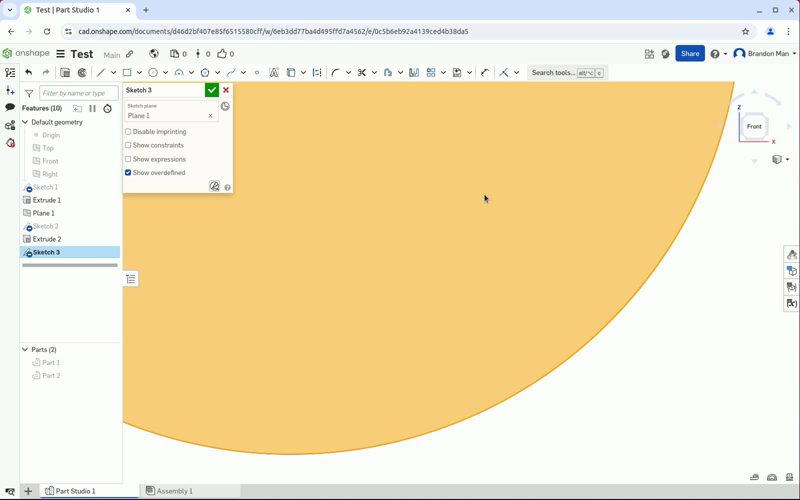
scroll(-6)
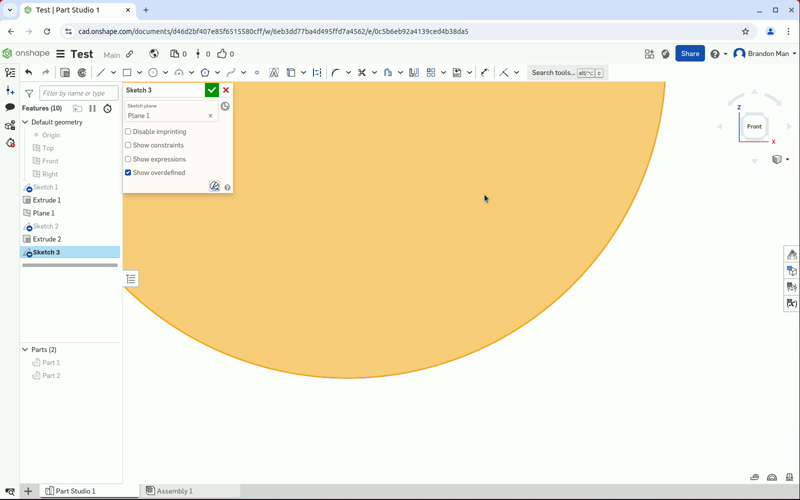
scroll(-6)
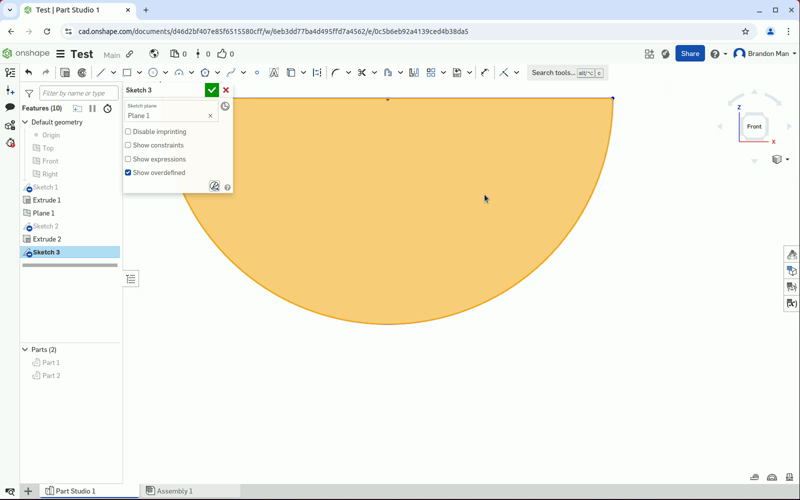
scroll(-6)
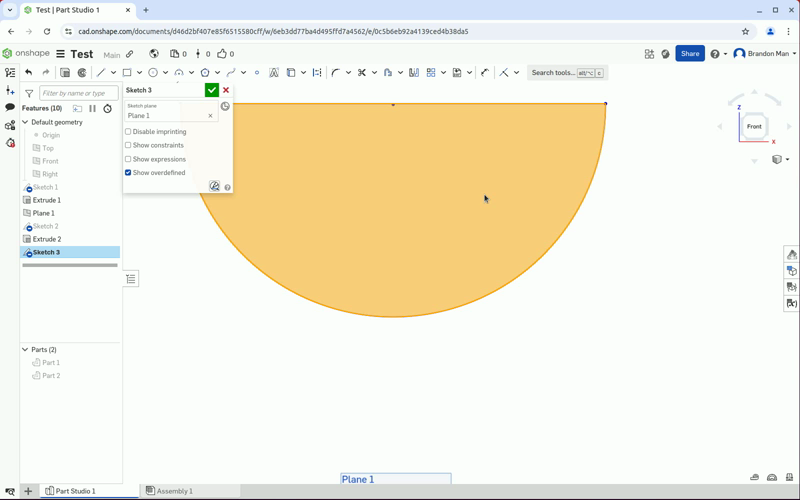
scroll(-6)
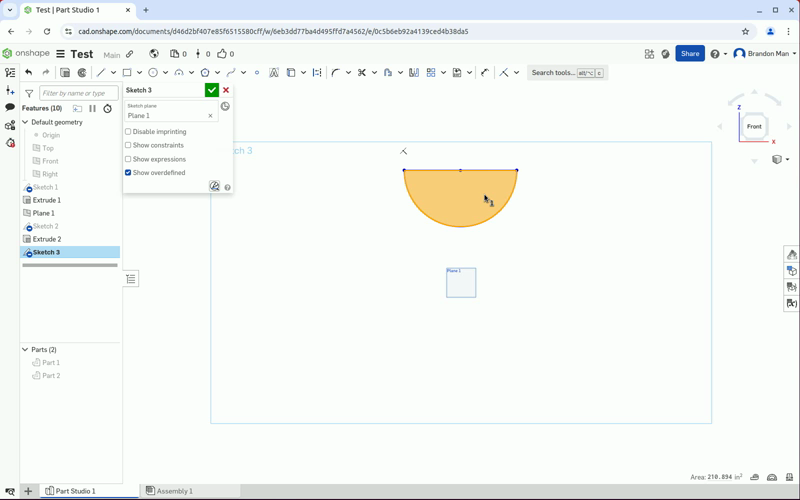
mouse_move(73, 352)
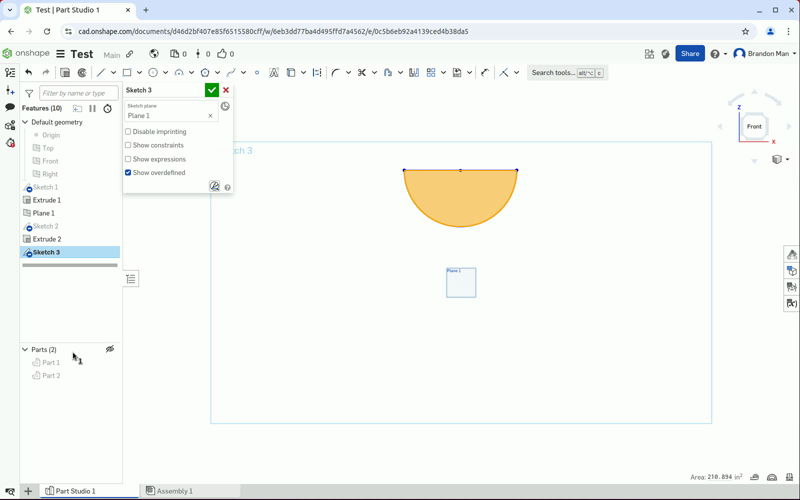
key(shift+y)
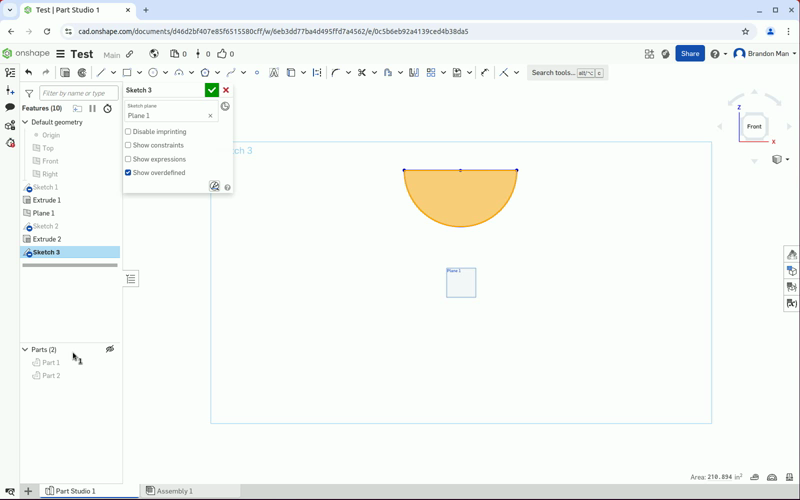
key(shift+e)
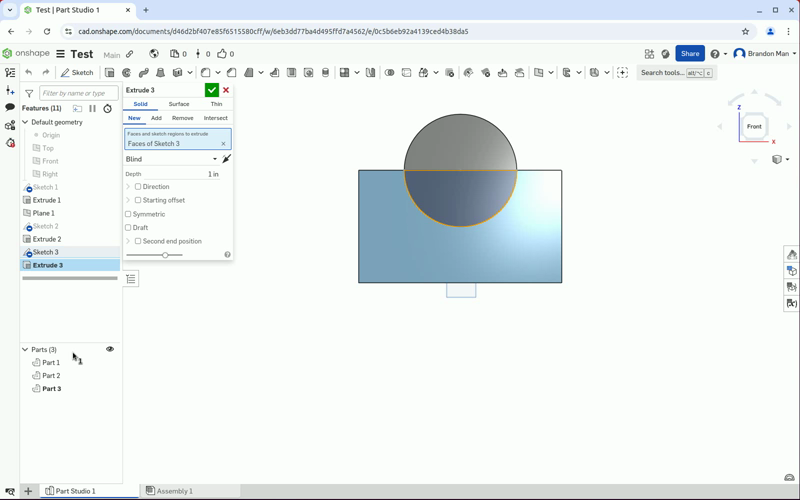
mouse_move(143, 106)
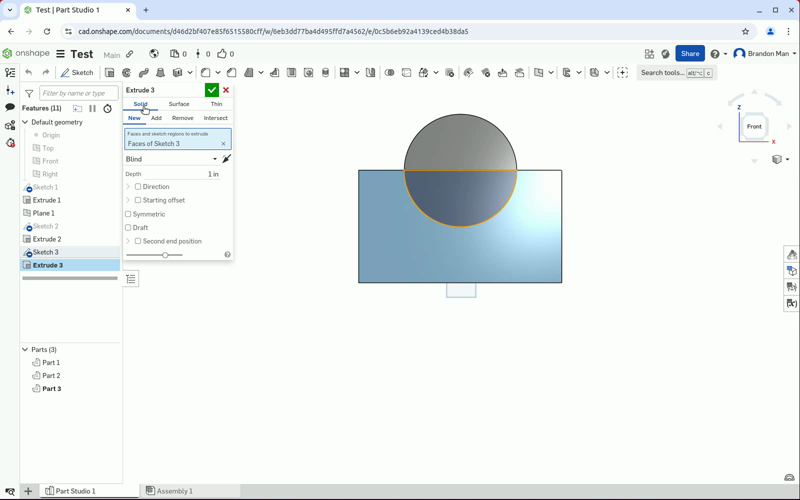
click(143, 106)
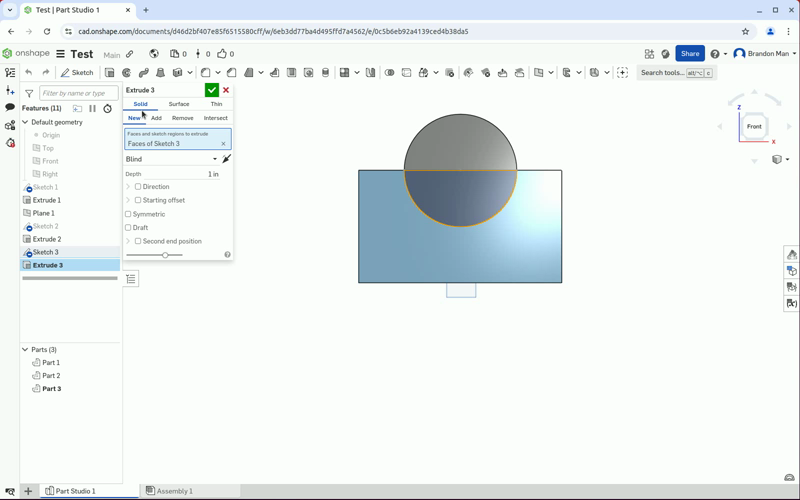
mouse_move(137, 120)
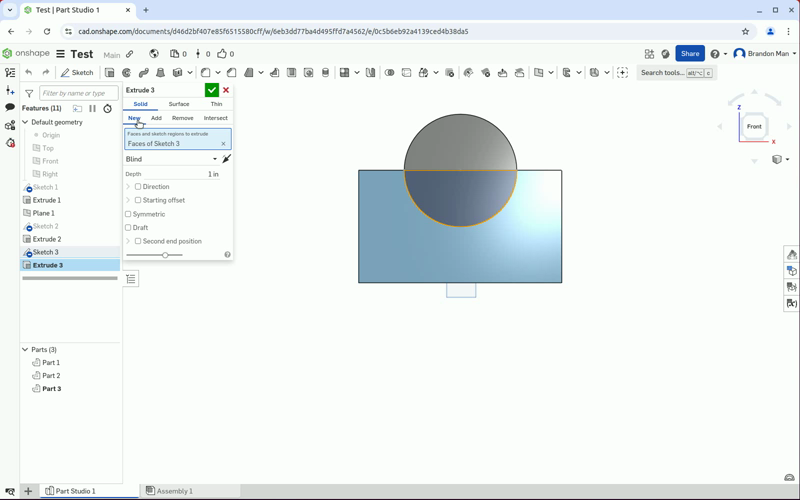
click(137, 120)
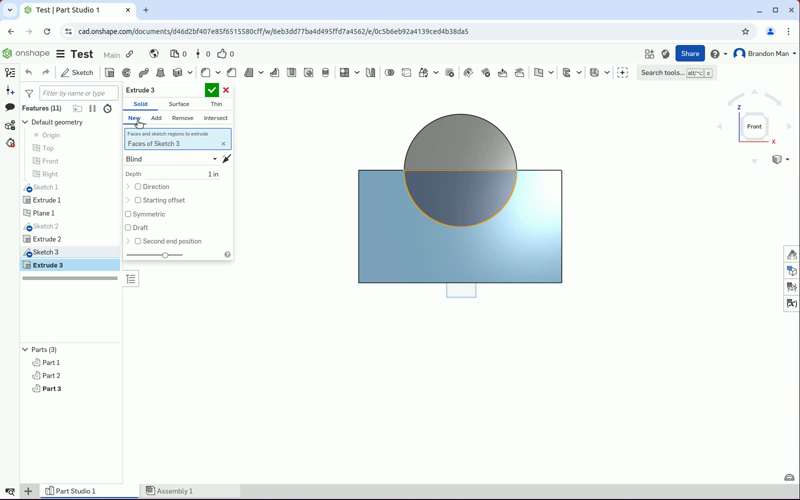
key(tab, 4)
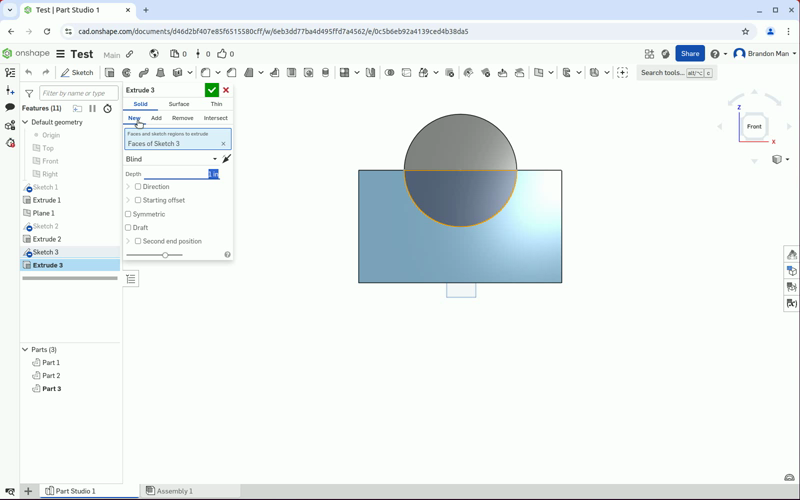
text(4.333)
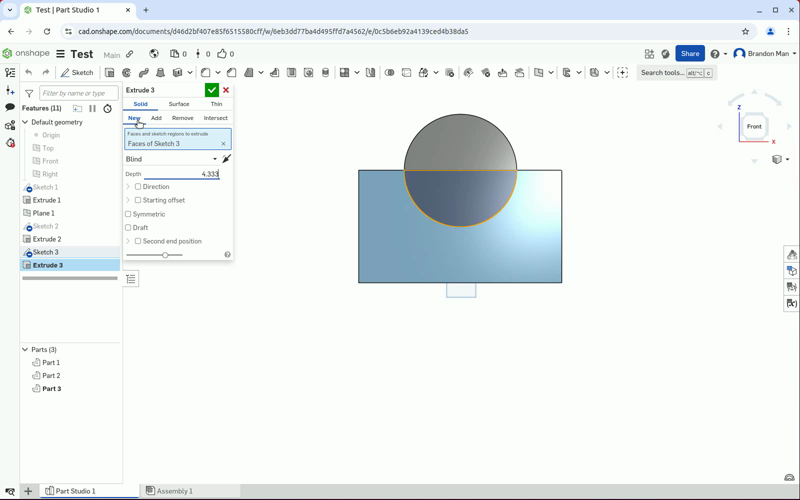
key(enter)
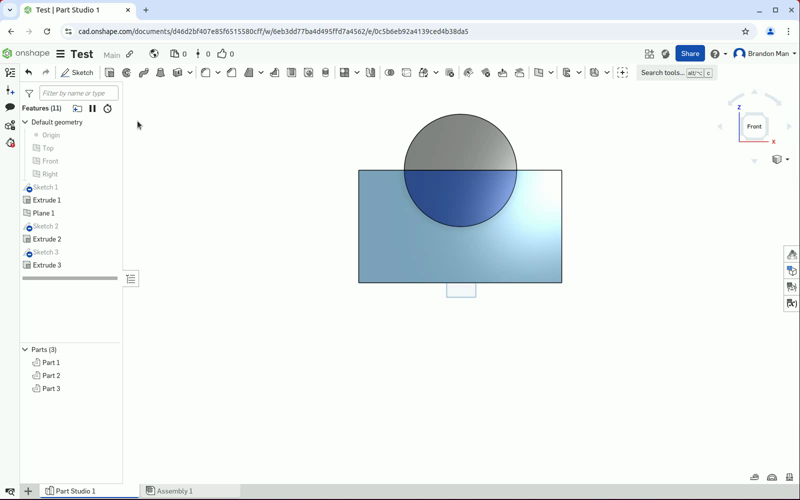
key(shift+h)
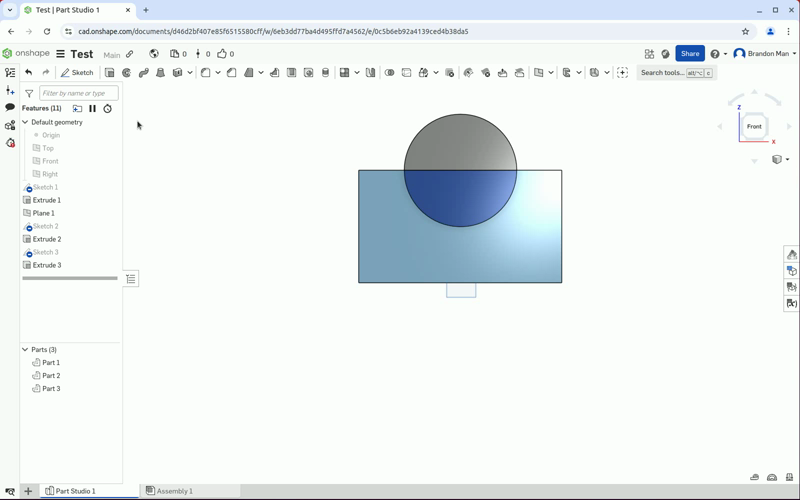
key(shift+h)
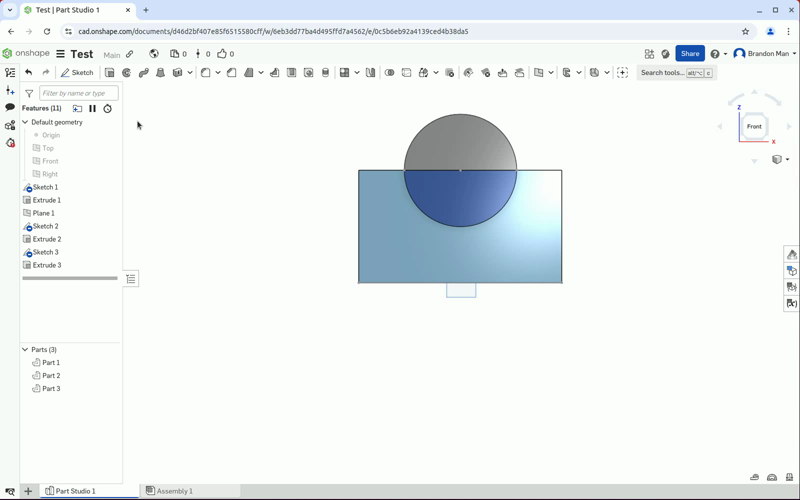
key(shift+7)
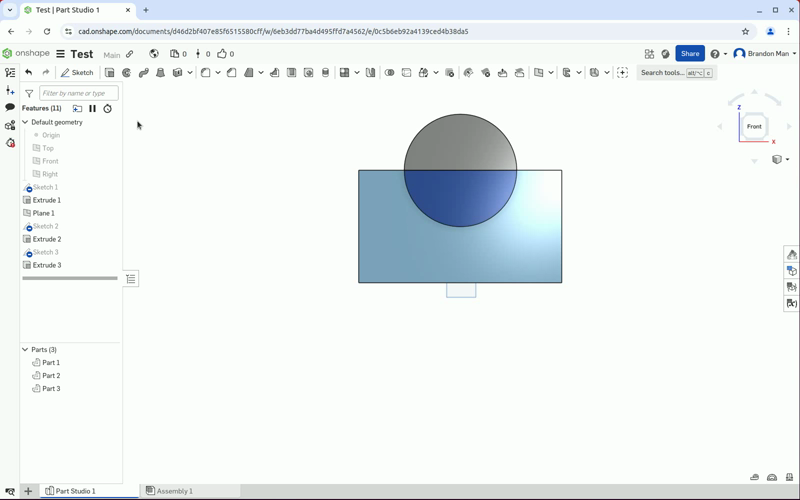
key(left, 2)
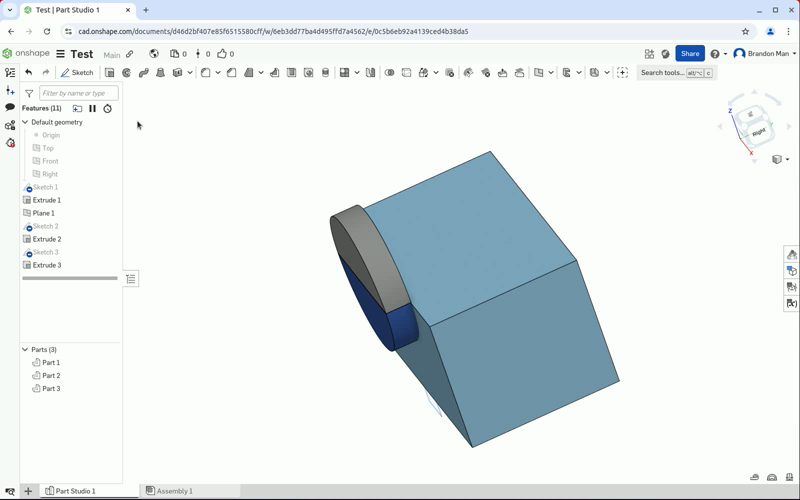
key(down, 2)
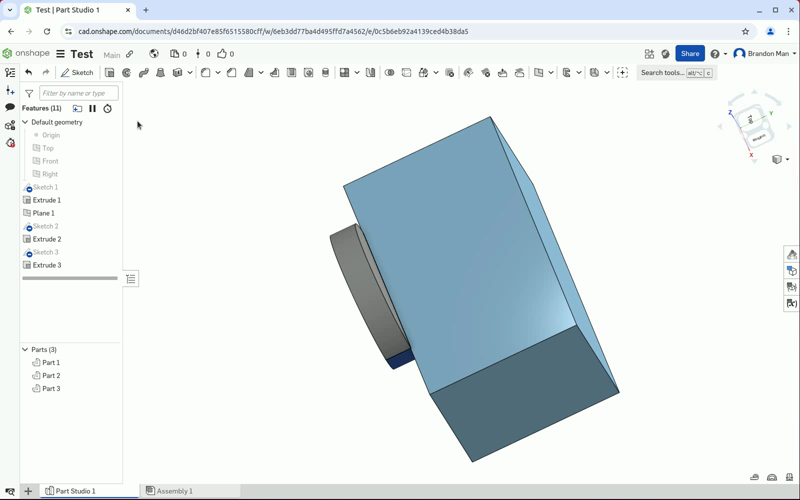
key(up, 2)
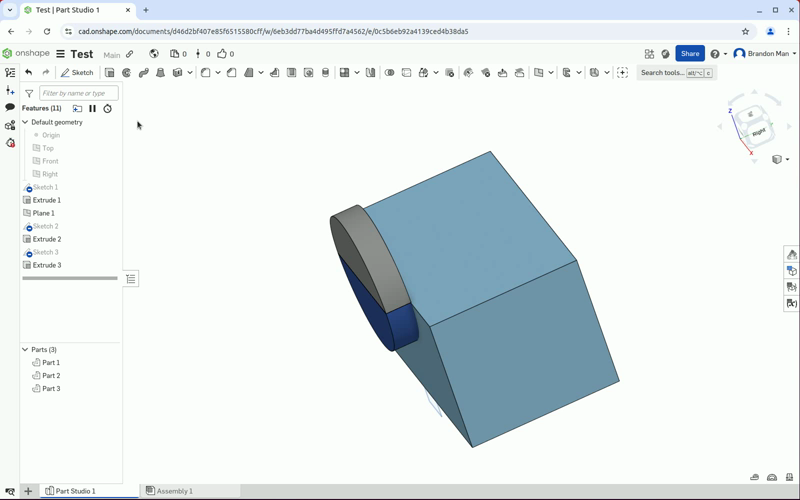
key(right, 2)
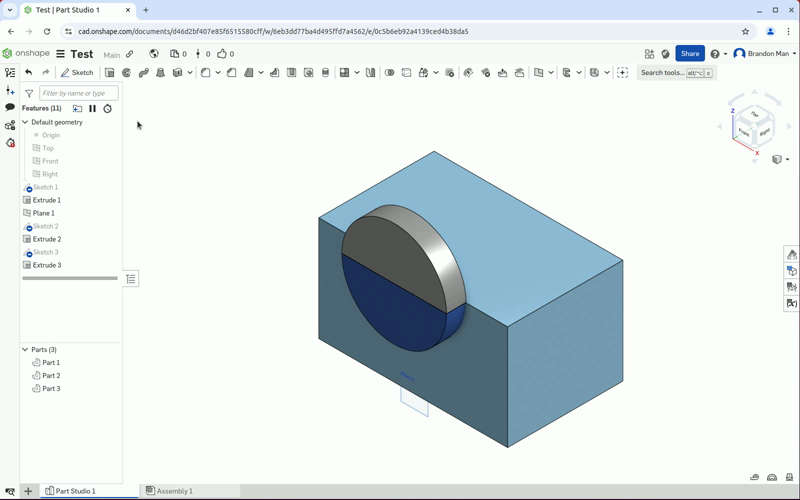
mouse_move(73, 189)
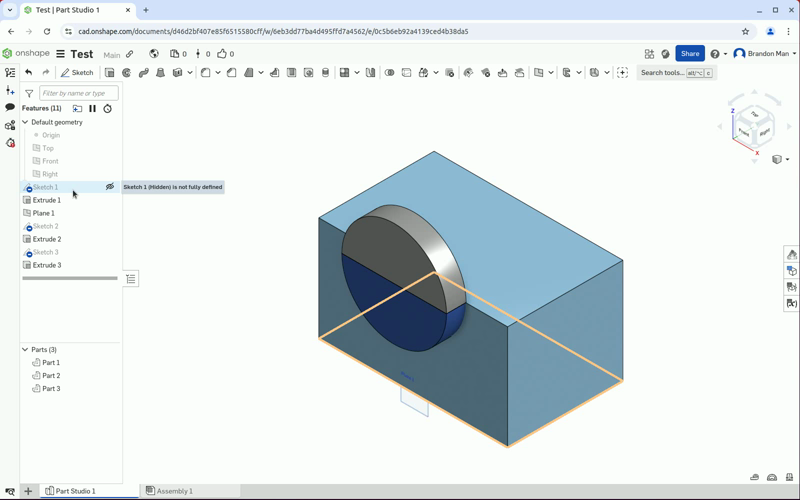
click(73, 189)